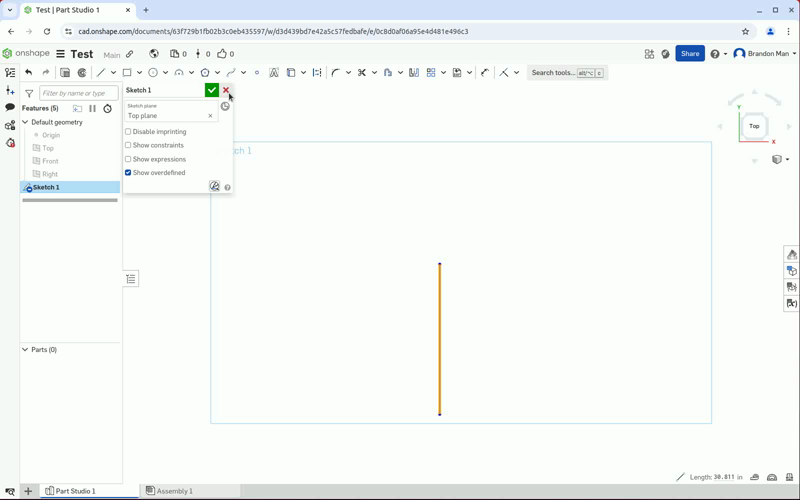
key(shift+h)
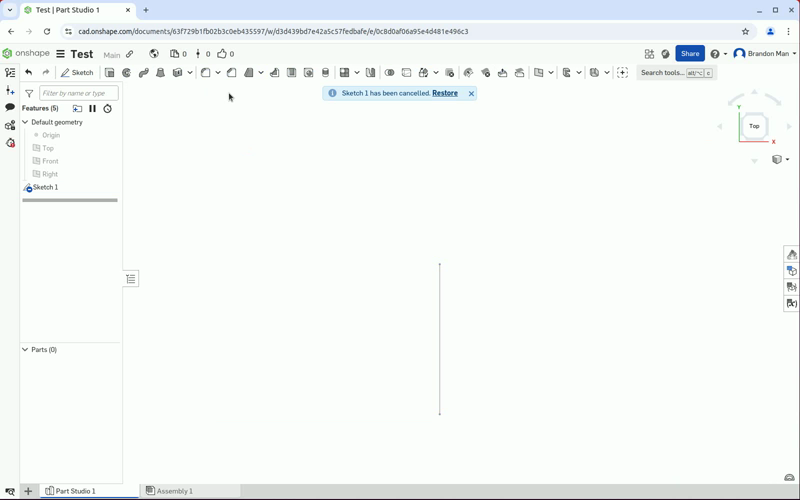
key(shift+s)
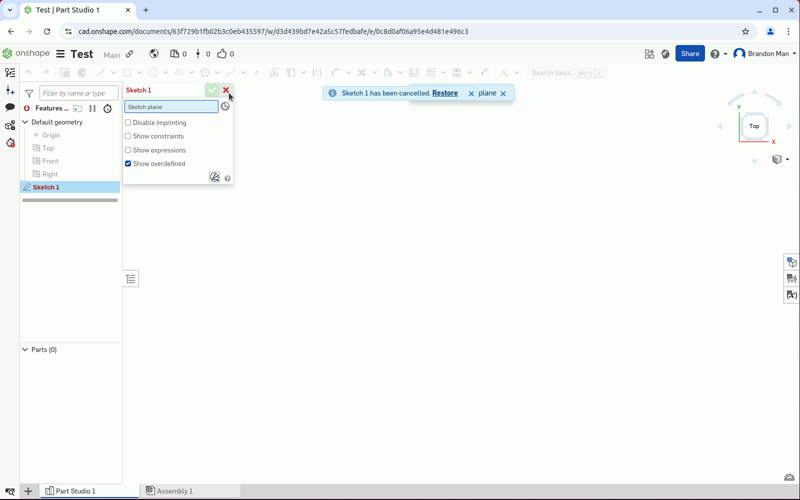
mouse_move(73, 150)
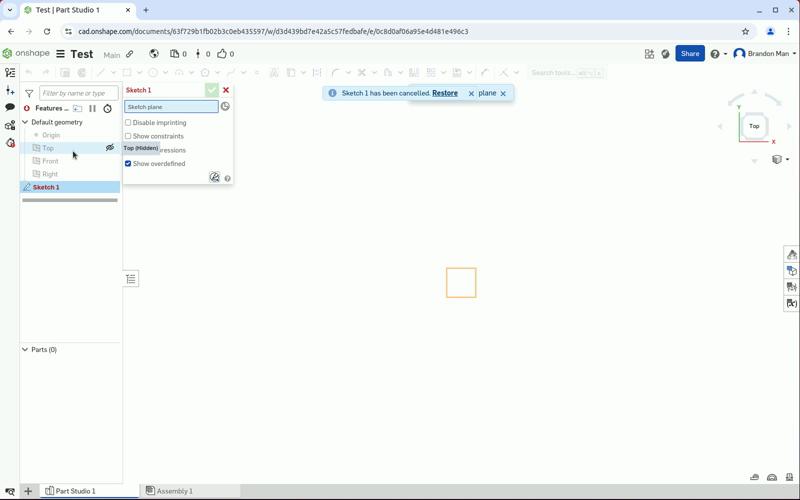
click(73, 150)
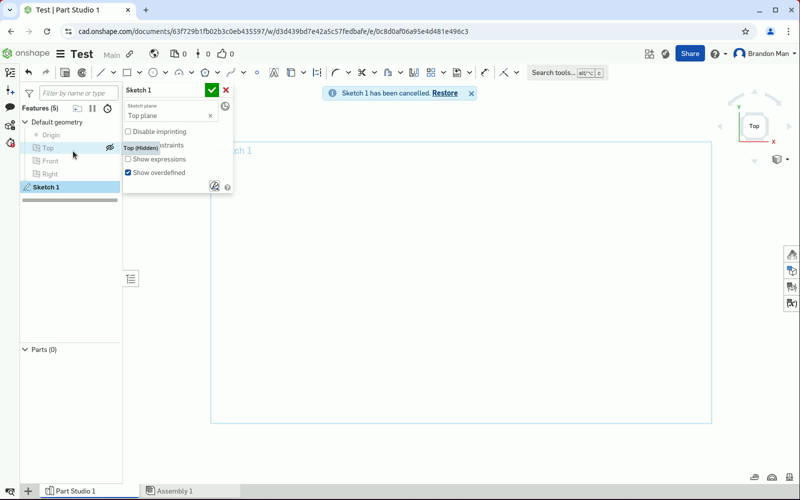
mouse_move(73, 352)
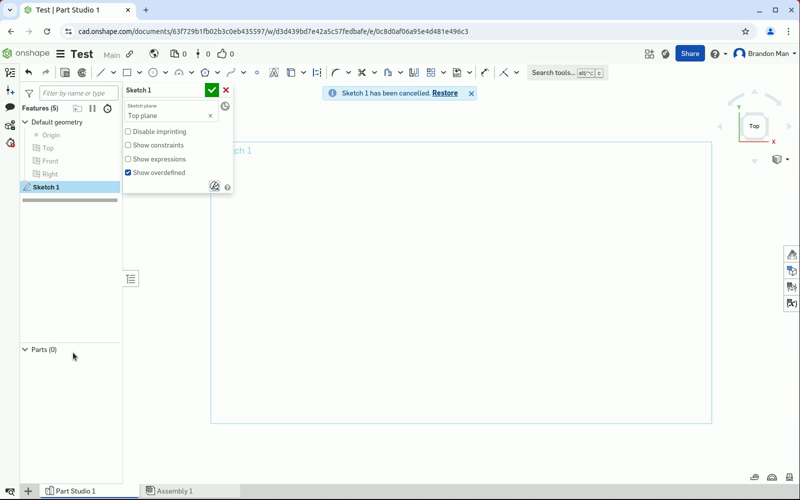
key(y)
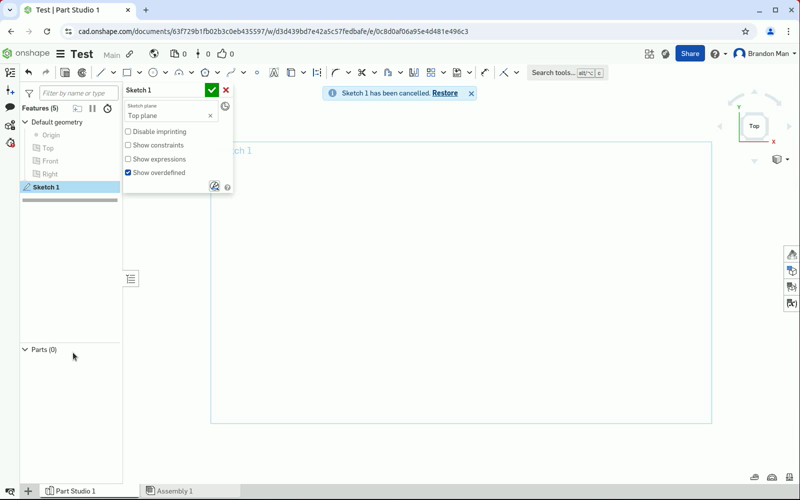
key(a)
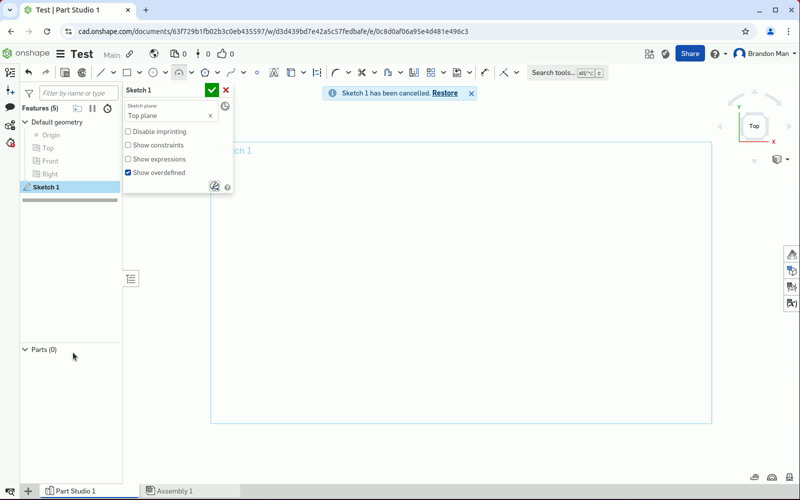
key_down(shift)
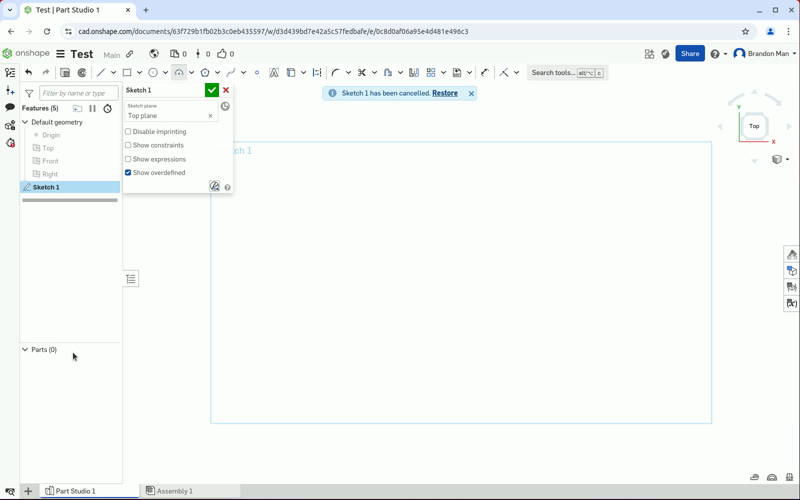
mouse_move(460, 258)
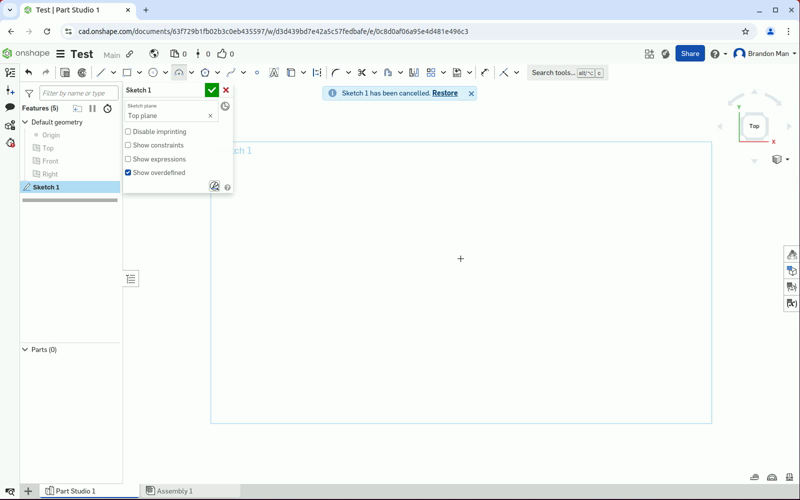
click(460, 258)
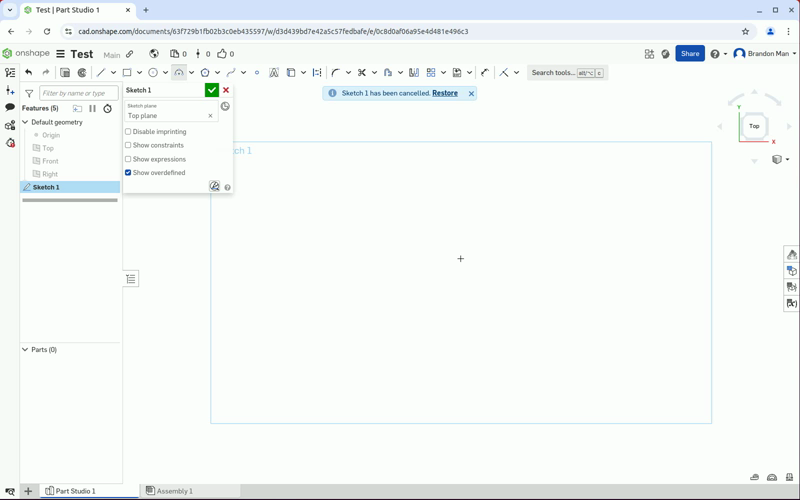
key_up(shift)
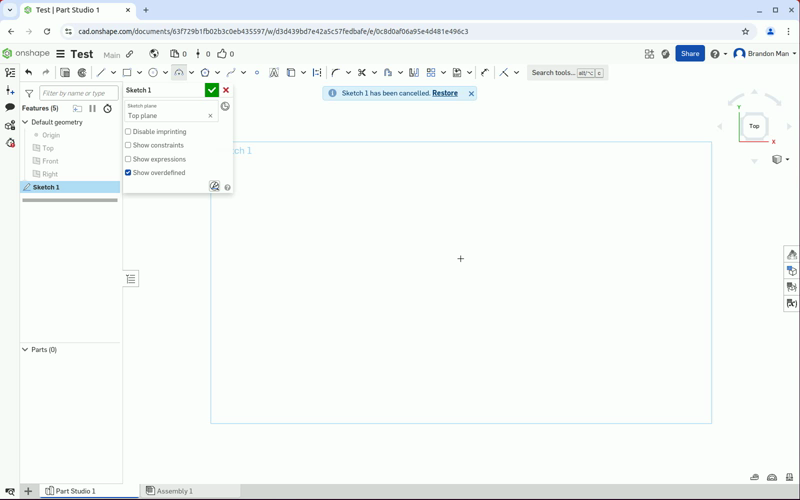
key_down(shift)
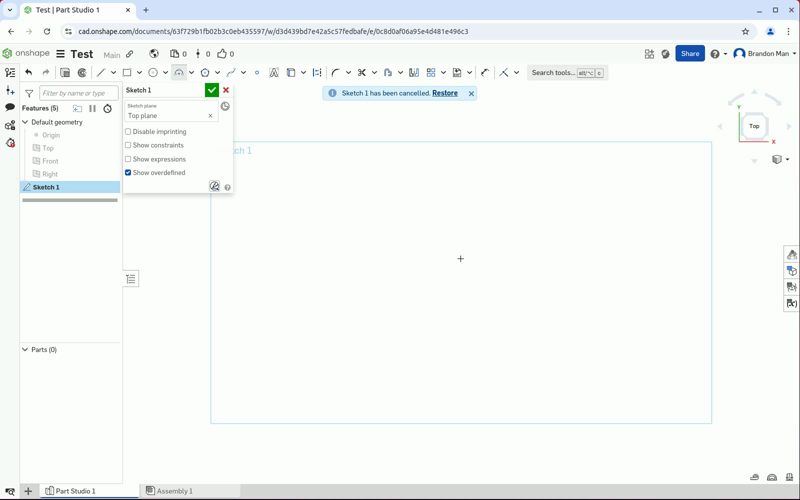
mouse_move(509, 258)
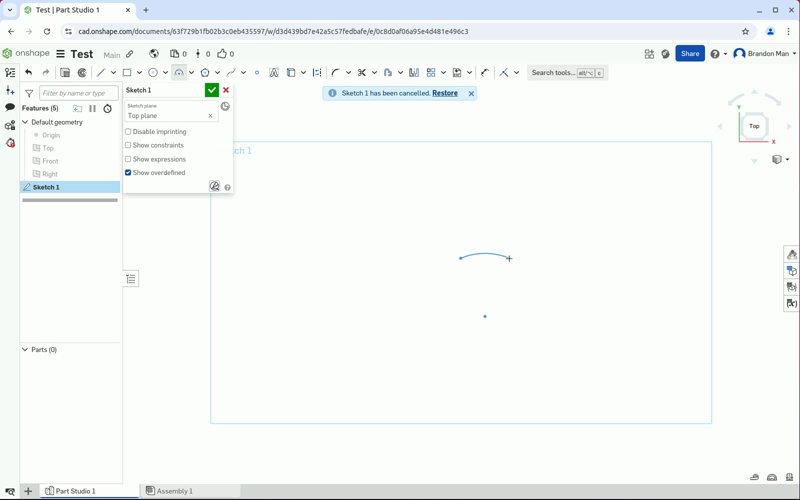
click(509, 258)
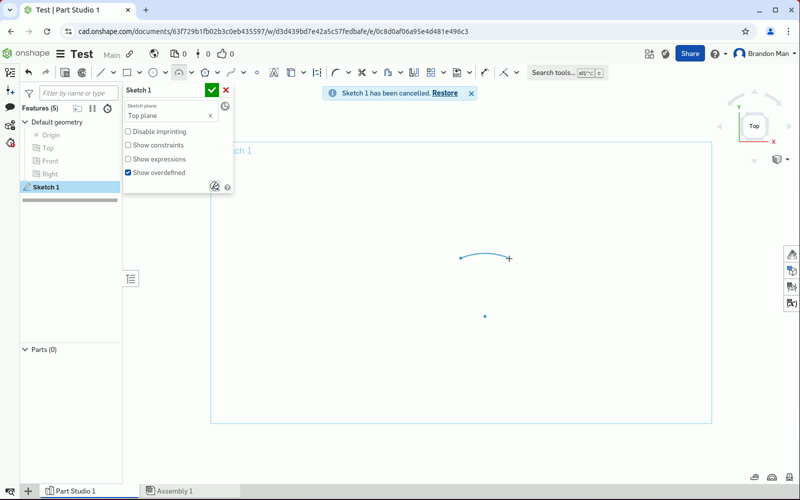
mouse_move(484, 282)
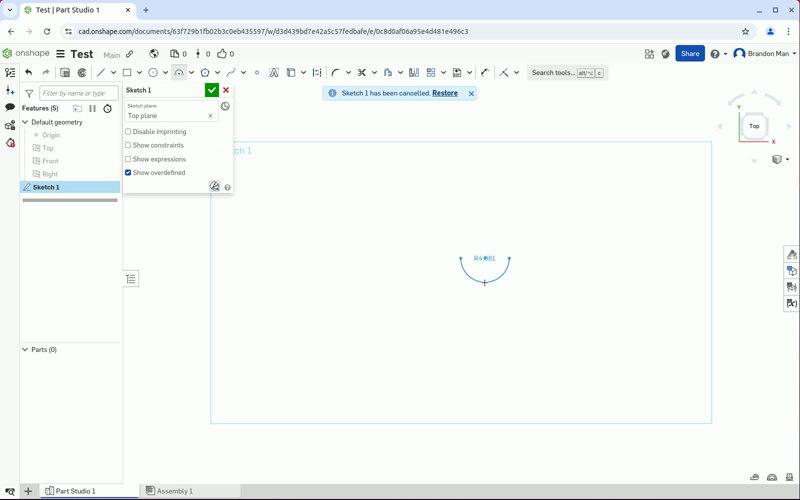
click(484, 282)
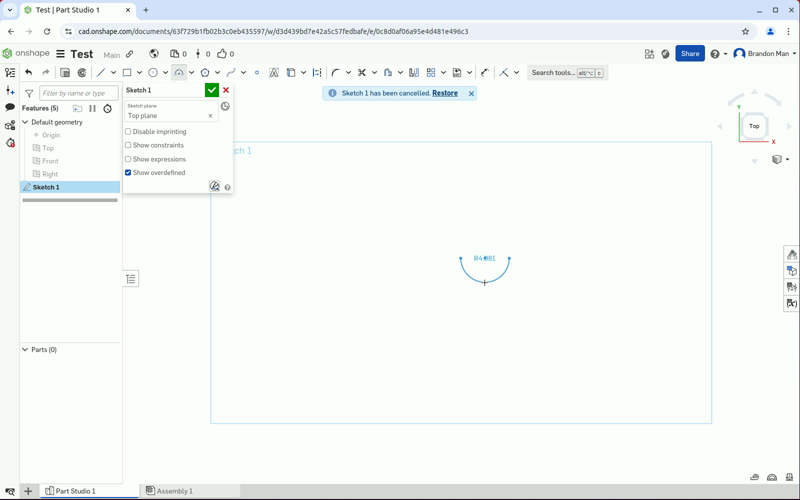
key_up(shift)
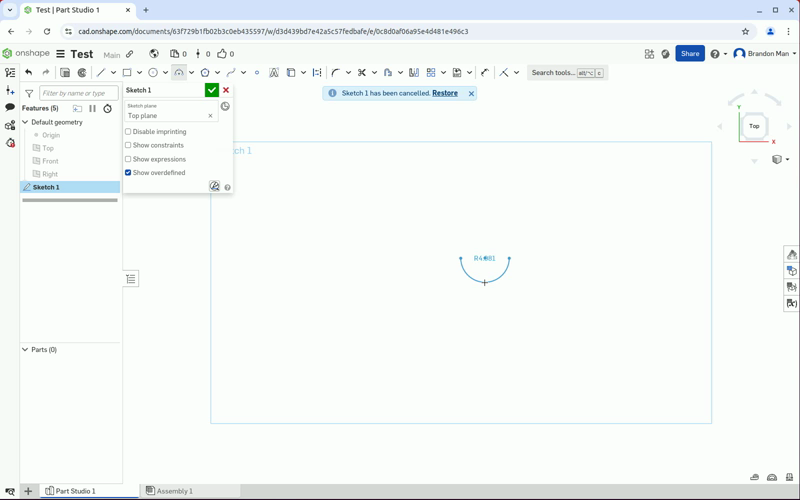
key(esc)
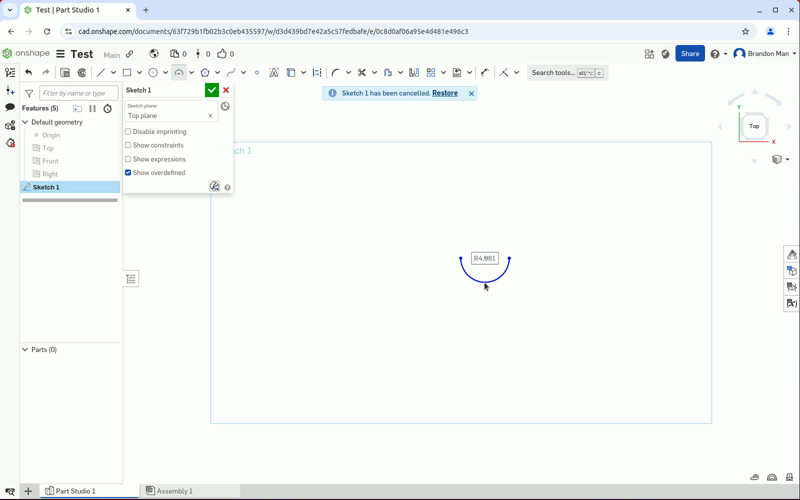
key(l)
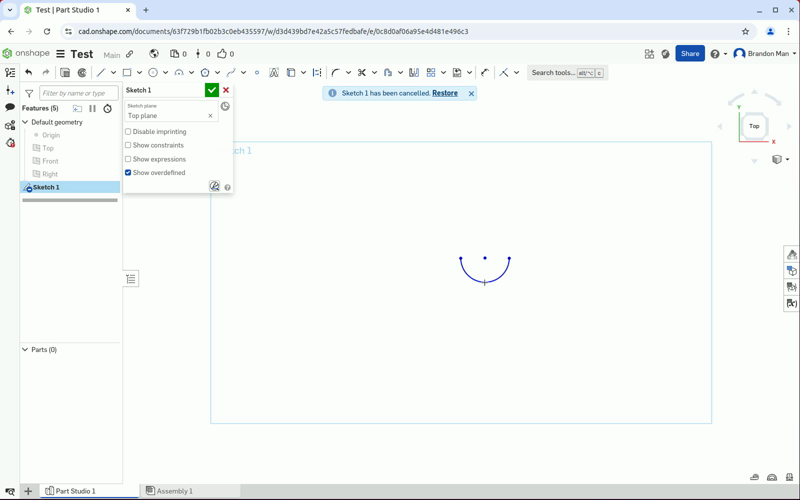
mouse_move(509, 258)
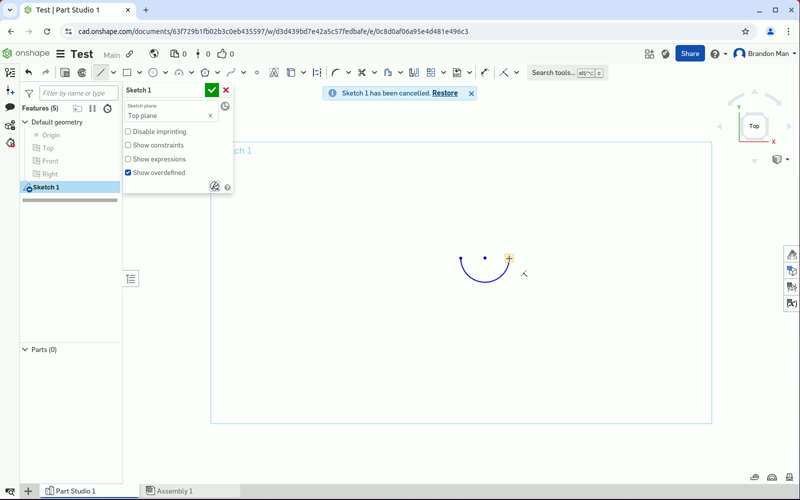
click(509, 258)
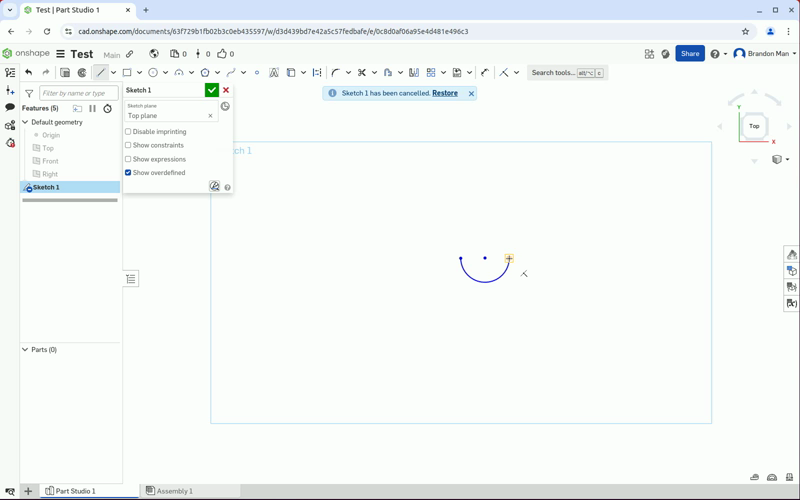
key_down(shift)
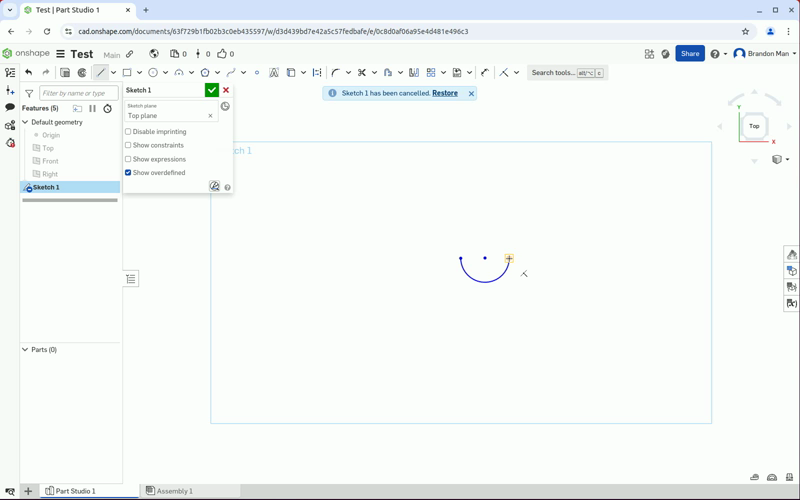
mouse_move(509, 170)
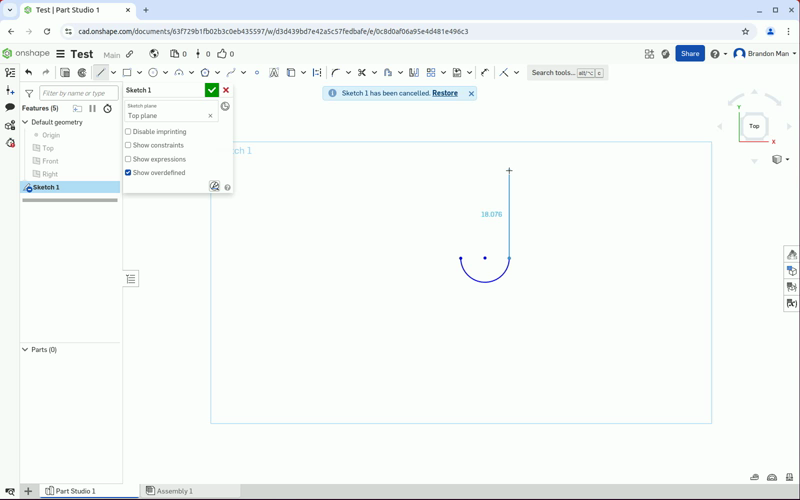
click(509, 170)
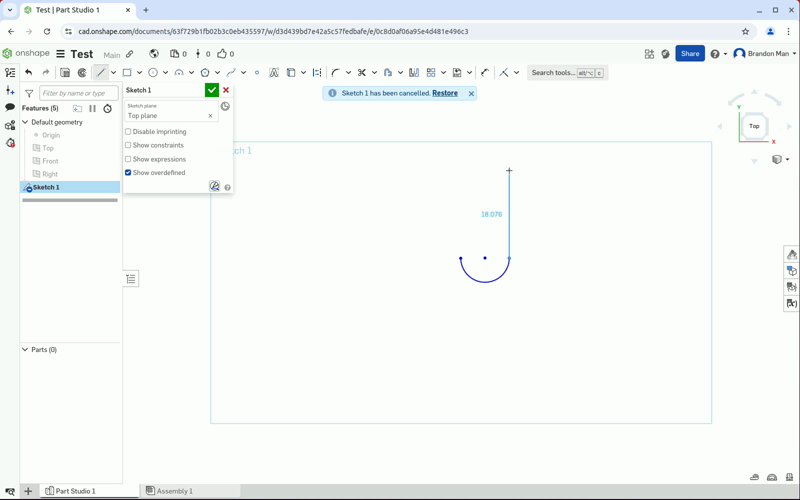
key_up(shift)
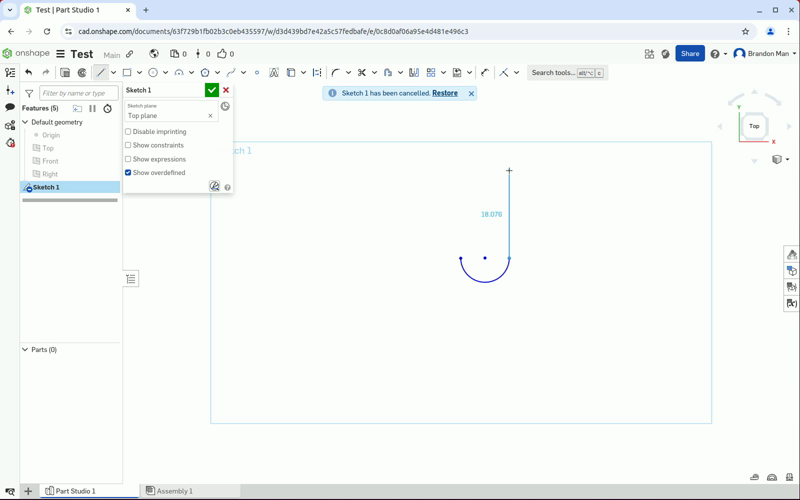
key_down(shift)
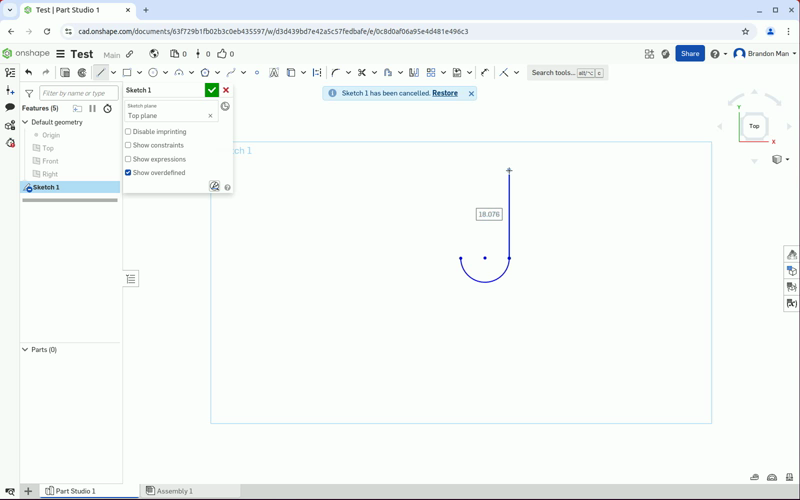
mouse_move(539, 170)
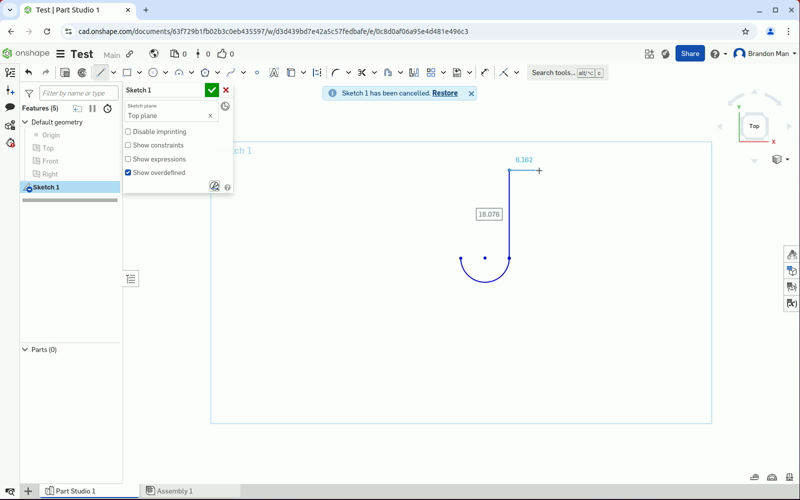
mouse_move(460, 170)
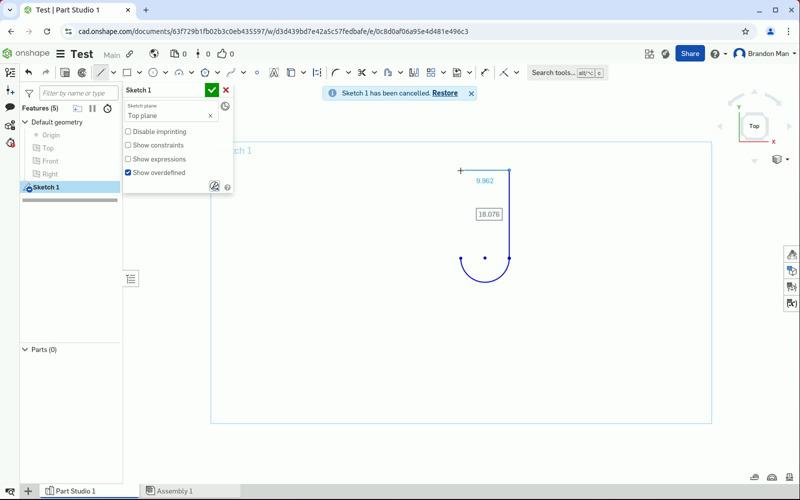
click(460, 170)
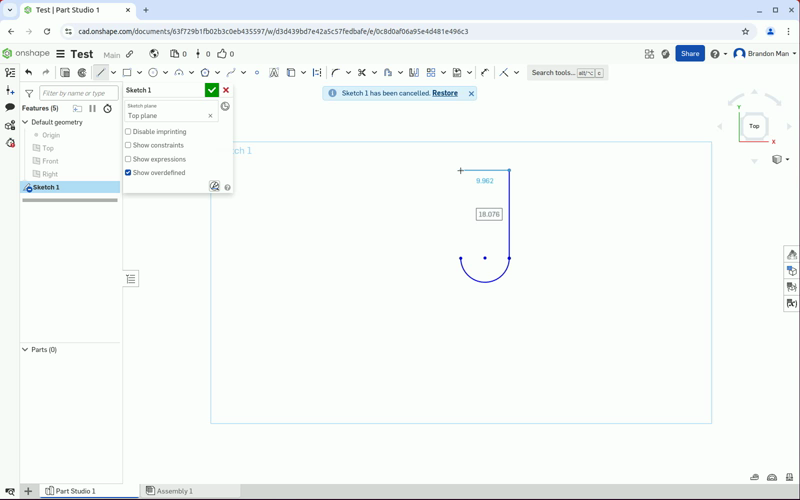
key_up(shift)
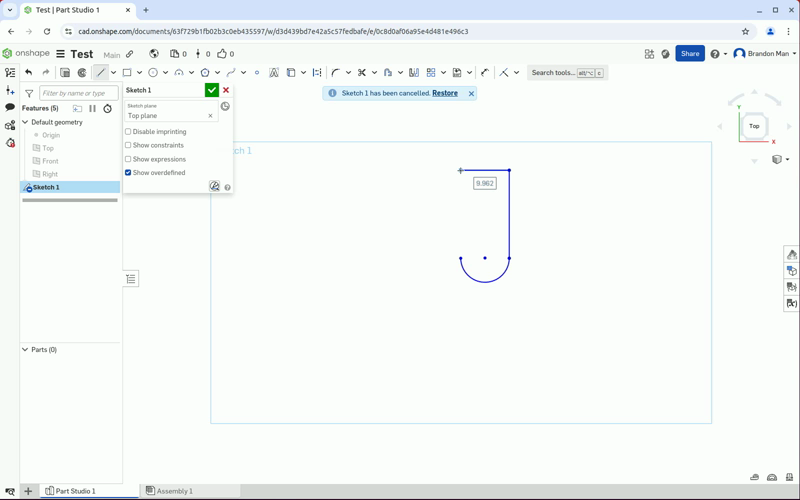
key_down(shift)
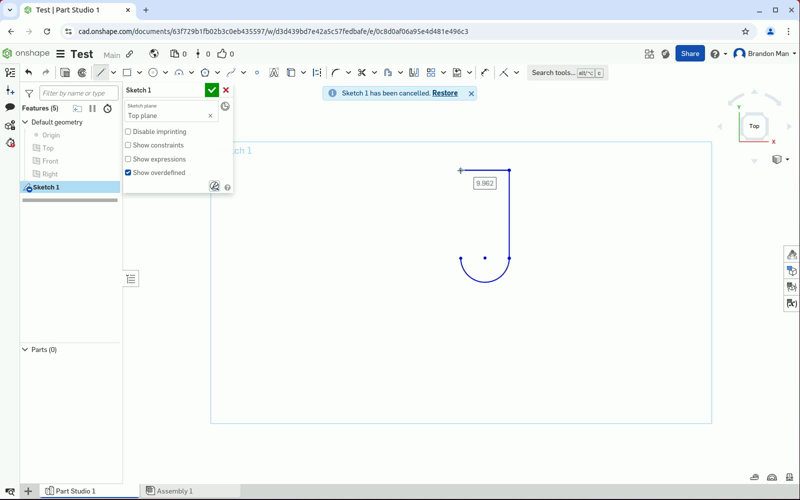
mouse_move(460, 258)
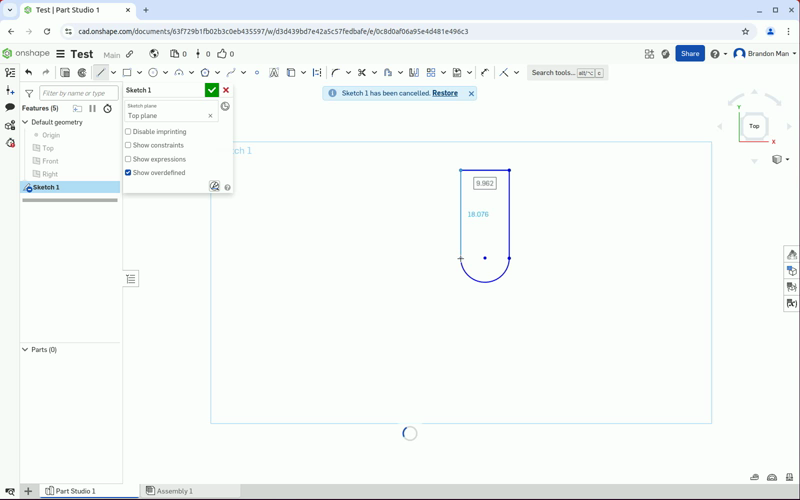
key_up(shift)
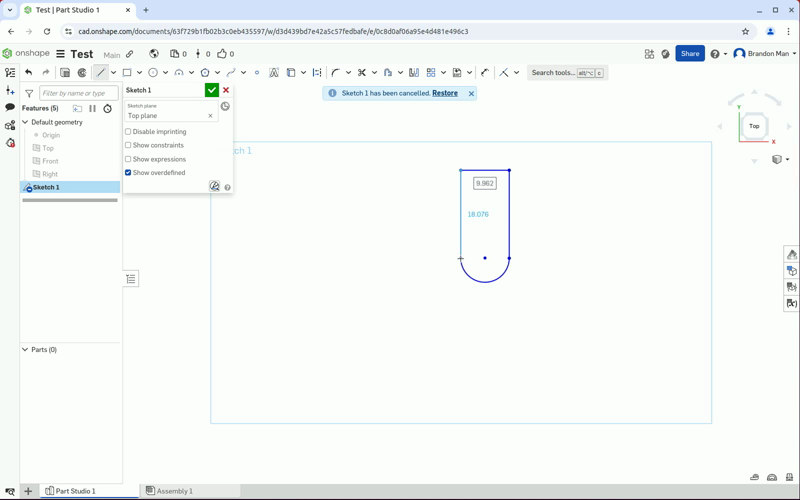
click(460, 258)
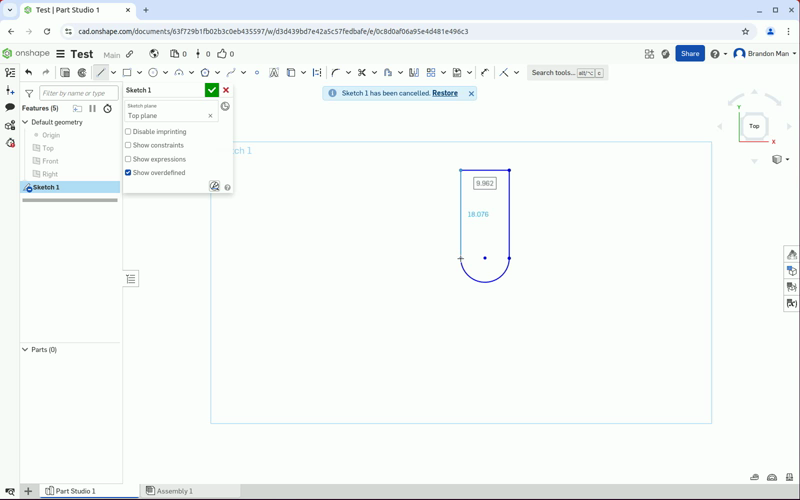
key(esc)
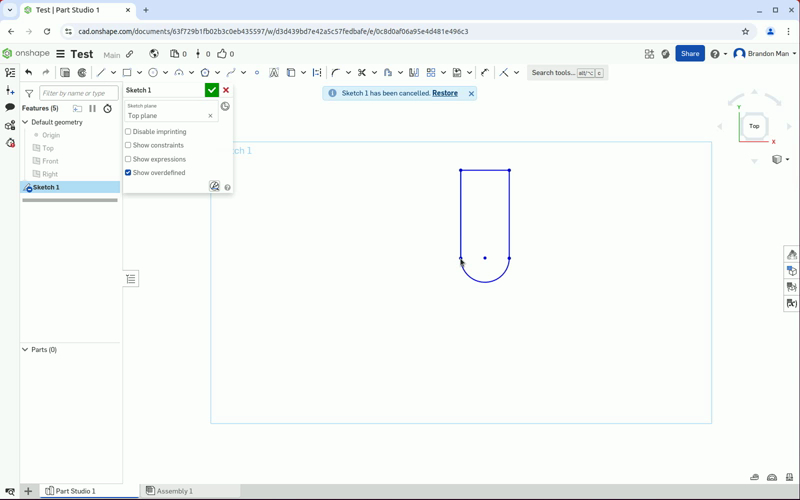
mouse_move(467, 206)
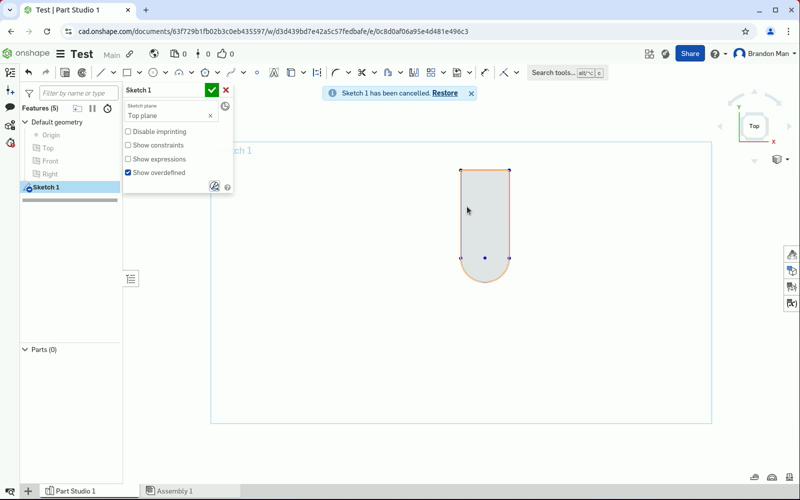
click(467, 206)
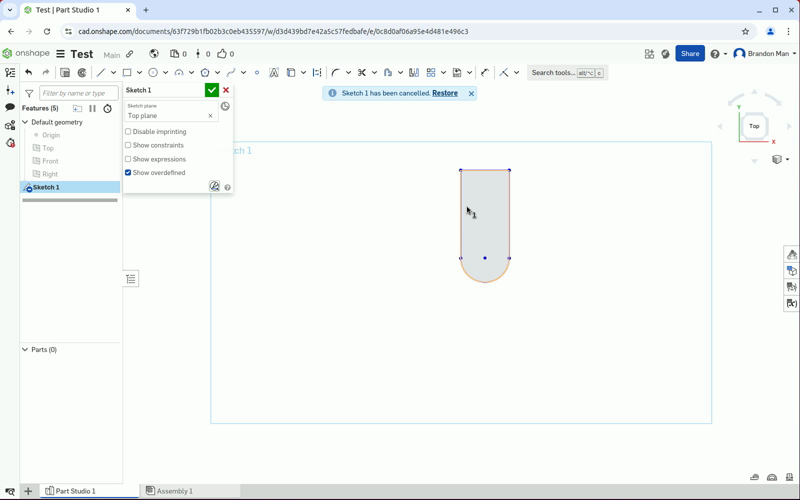
mouse_move(73, 352)
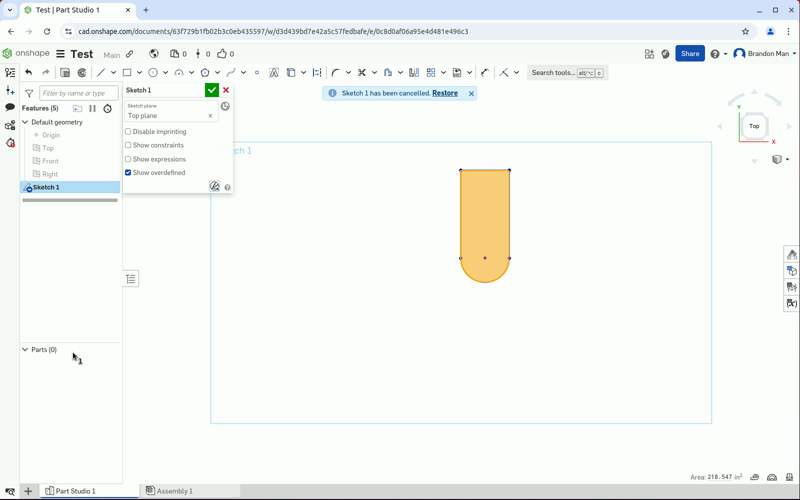
key(shift+y)
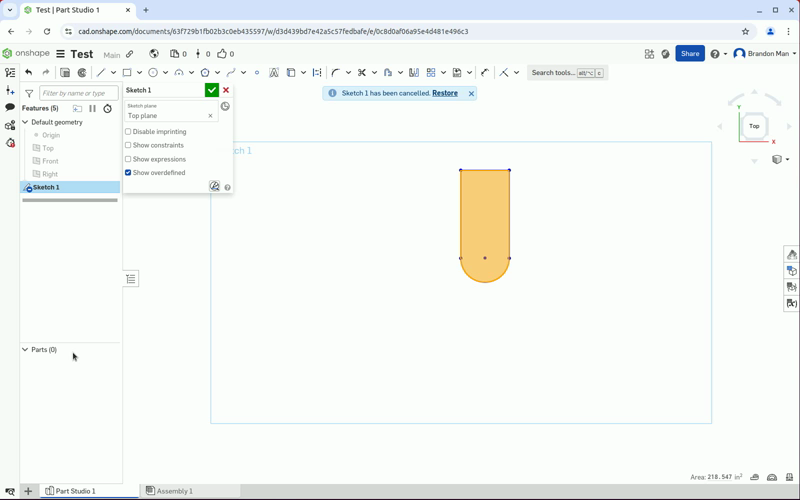
key(shift+e)
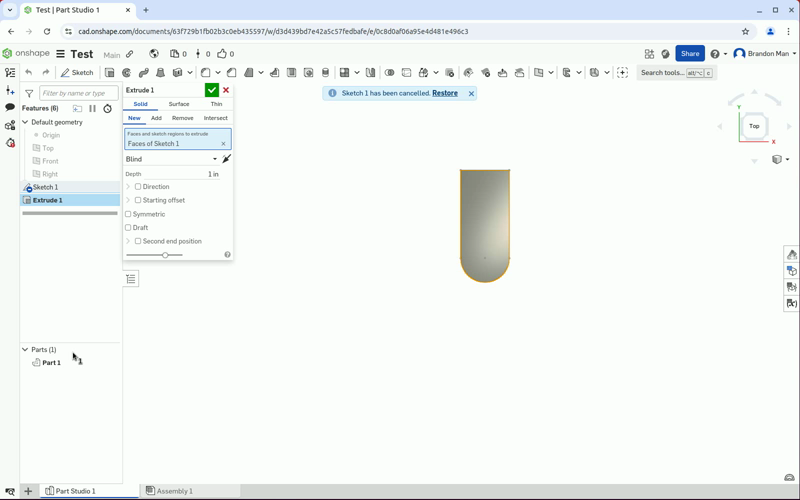
mouse_move(143, 106)
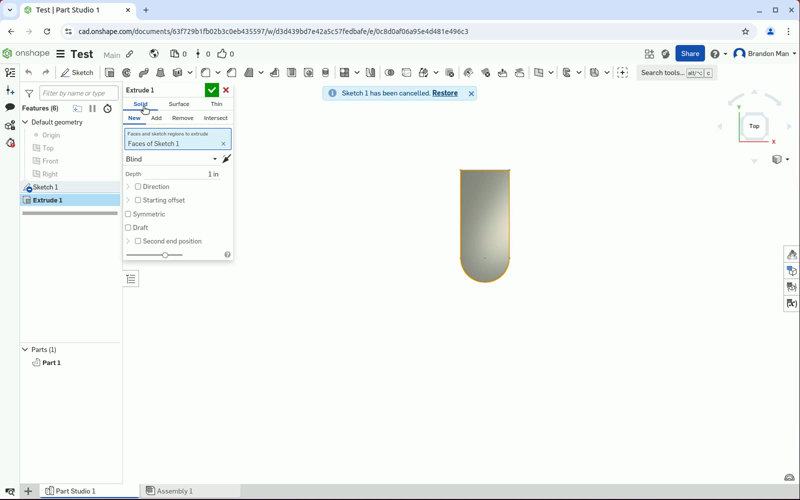
click(143, 106)
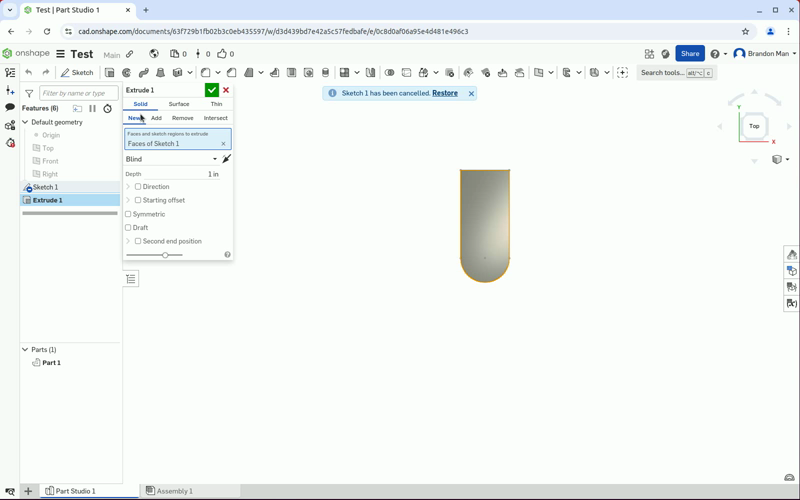
mouse_move(137, 120)
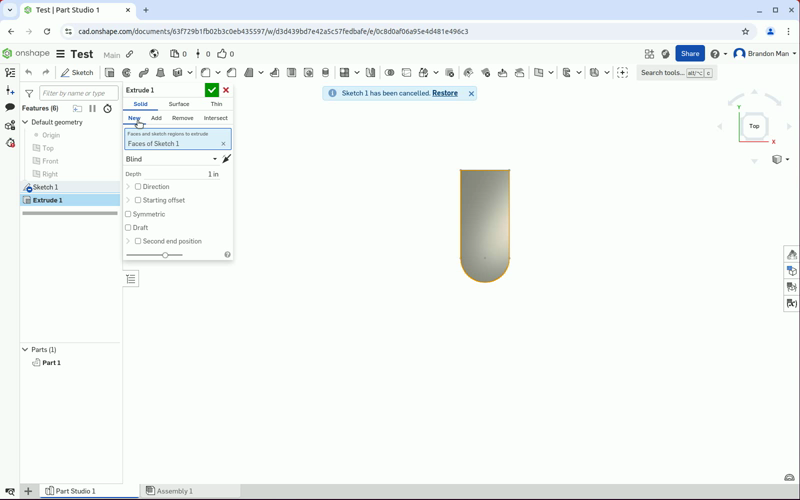
click(137, 120)
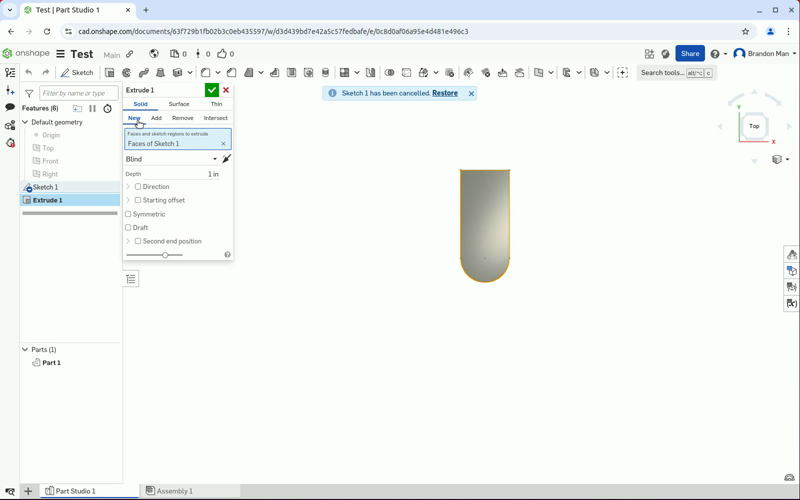
key(tab, 4)
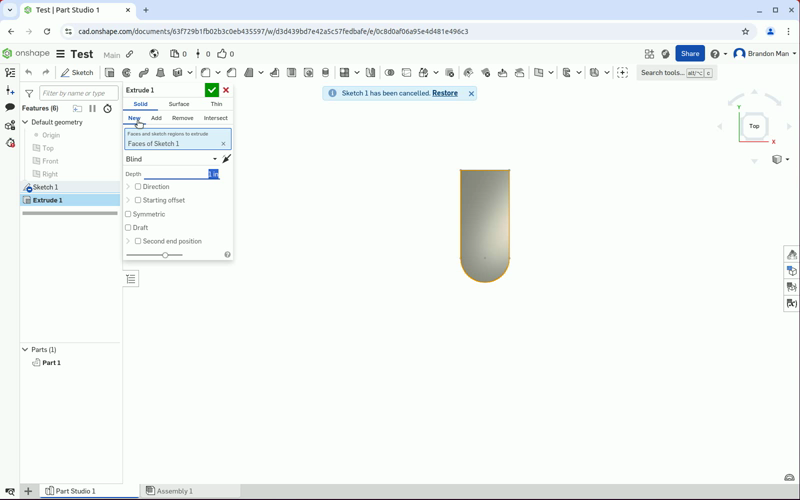
text(0.722)
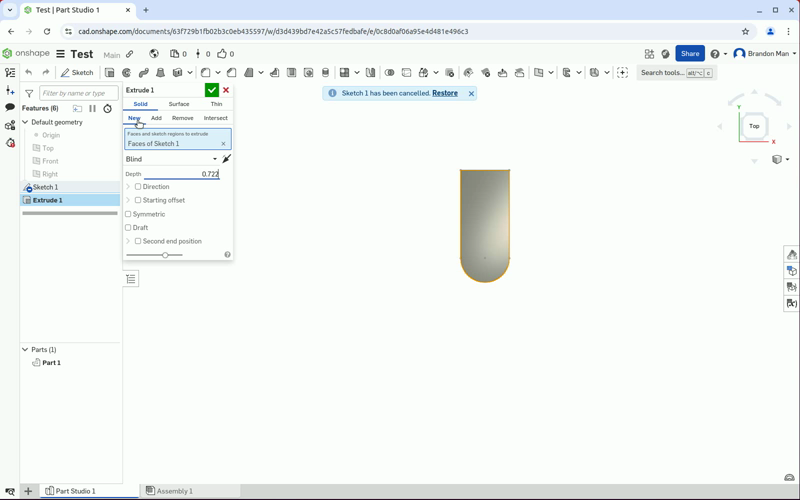
key(enter)
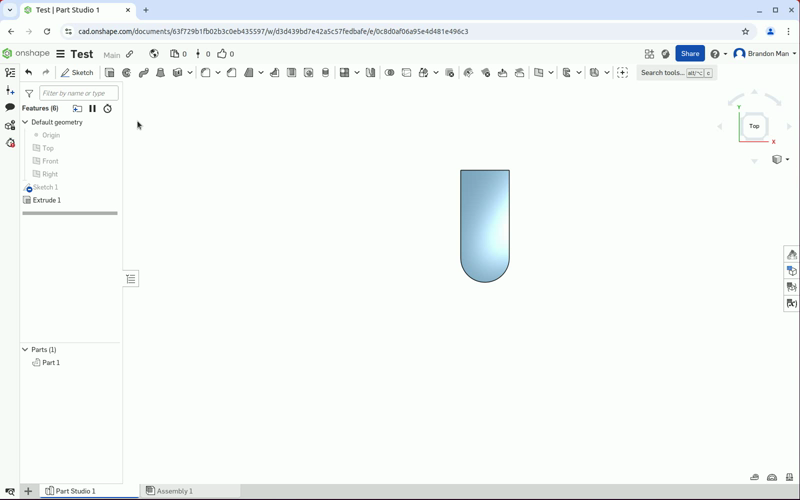
key(shift+h)
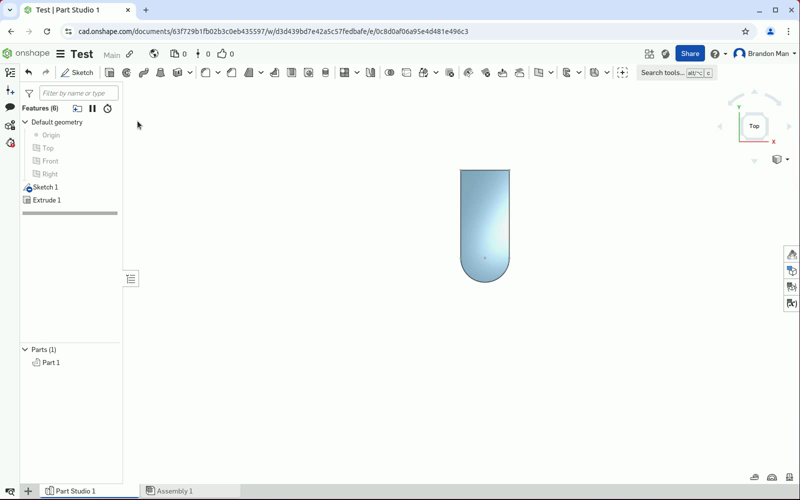
key(shift+h)
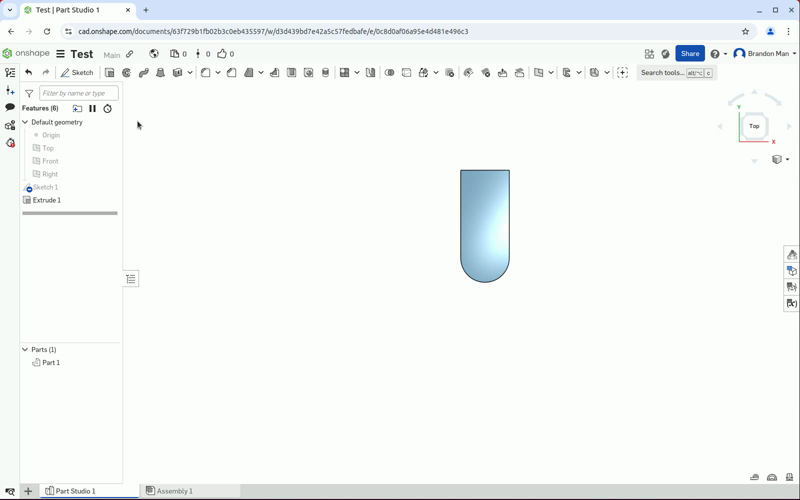
mouse_move(73, 189)
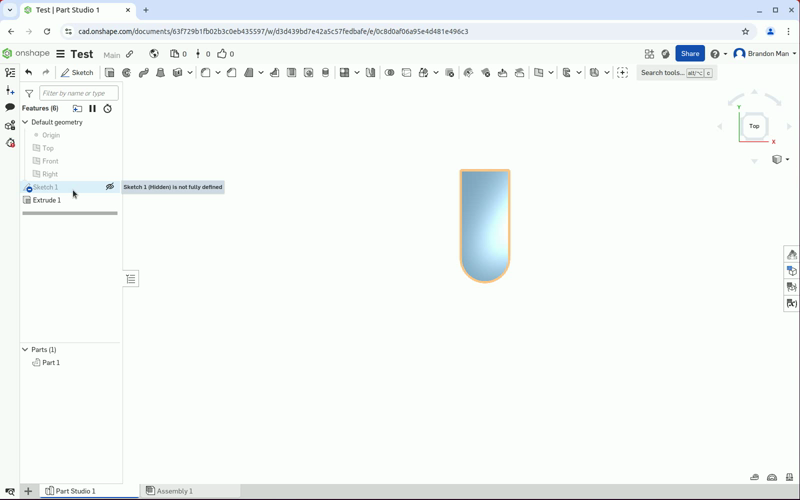
click(73, 189)
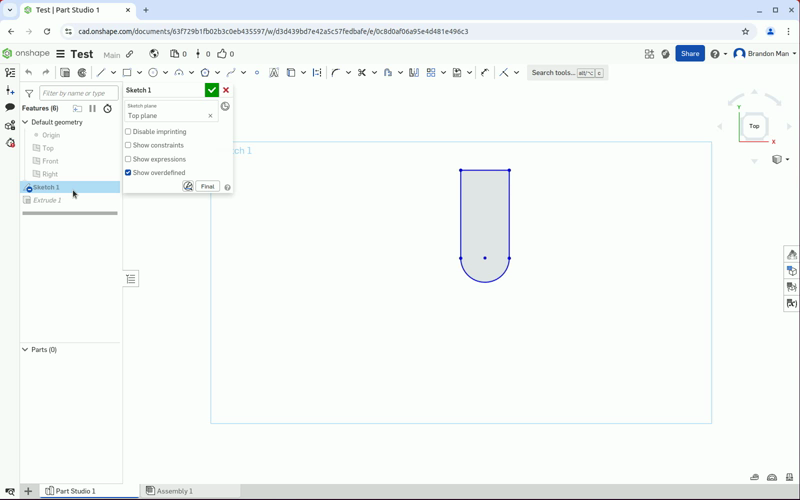
mouse_move(229, 92)
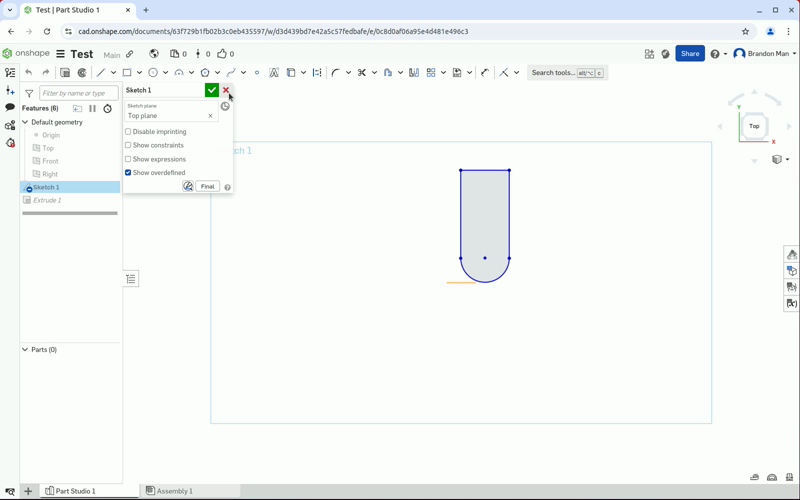
click(229, 92)
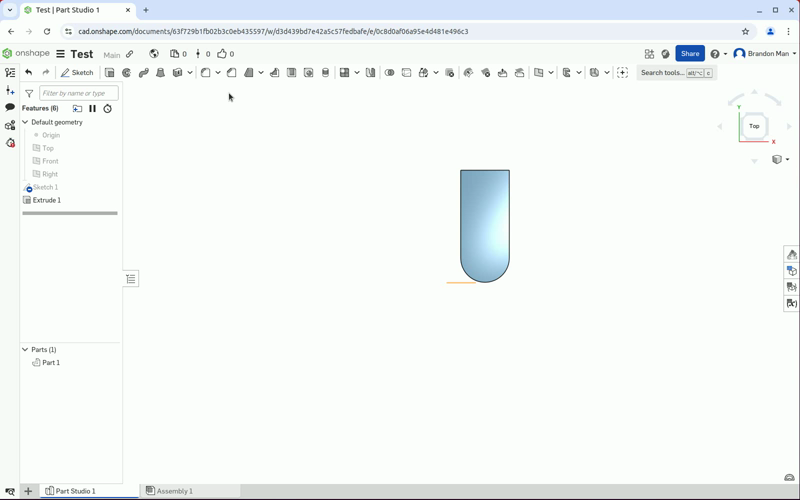
mouse_move(541, 75)
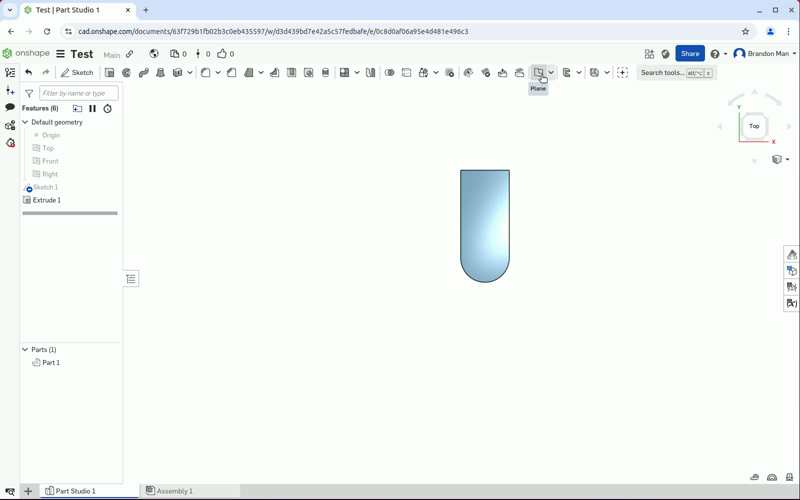
click(541, 75)
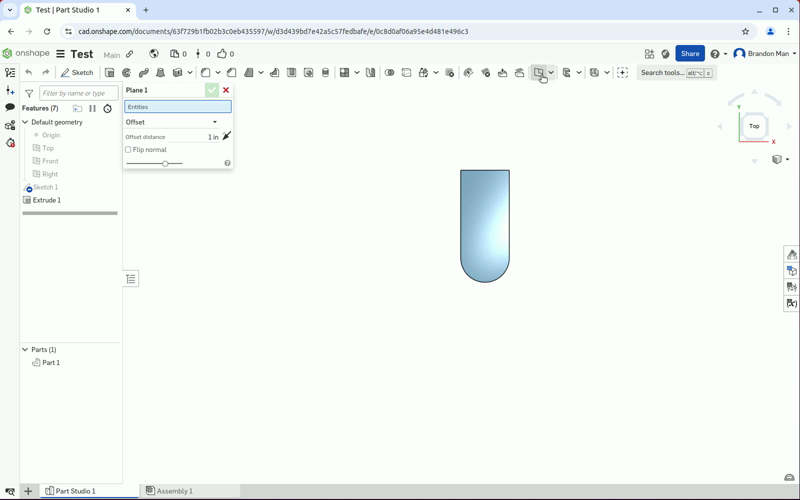
mouse_move(73, 150)
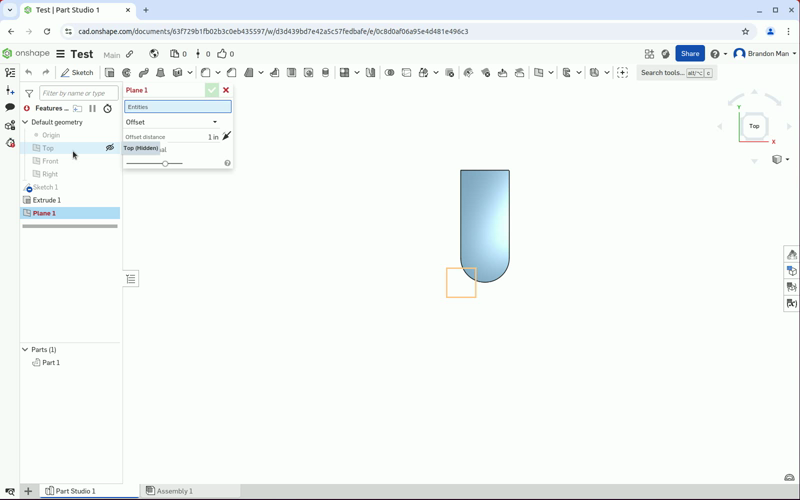
click(73, 150)
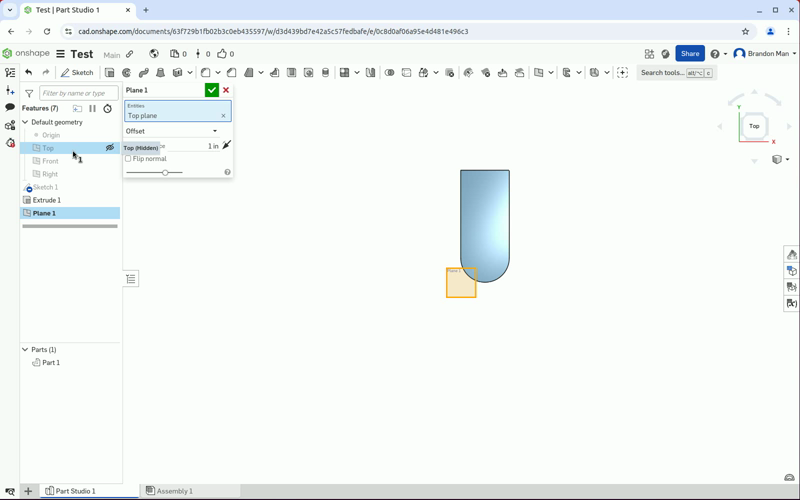
key(tab, 2)
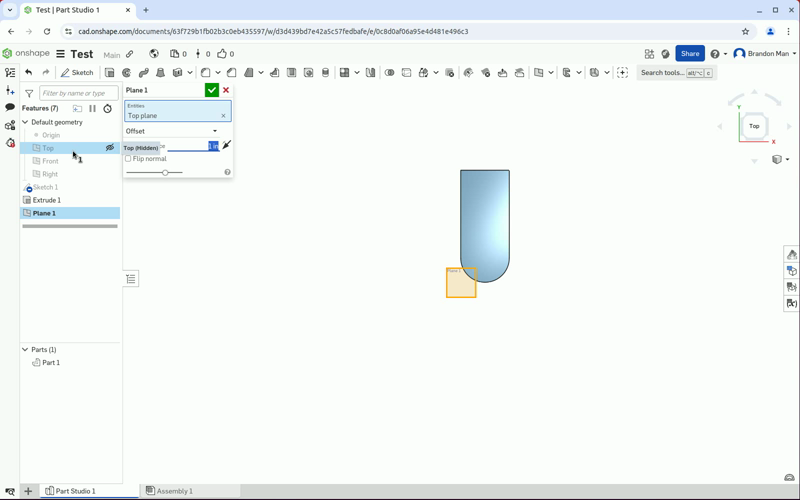
text(0.709)
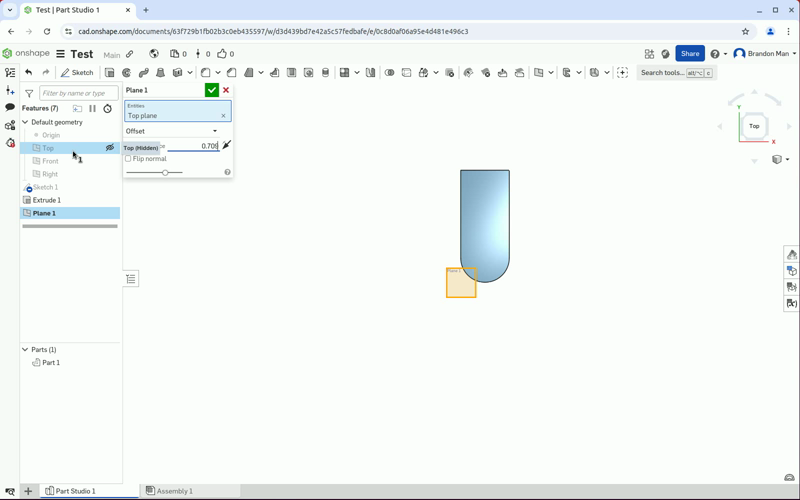
key(enter, 2)
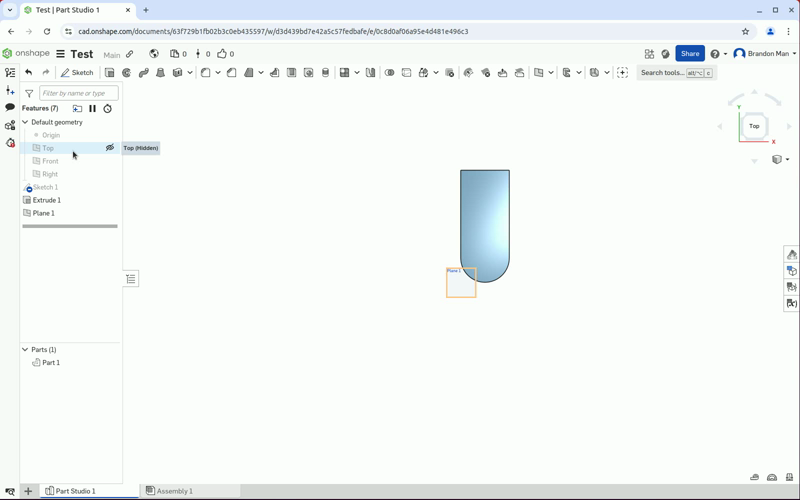
key(shift+s)
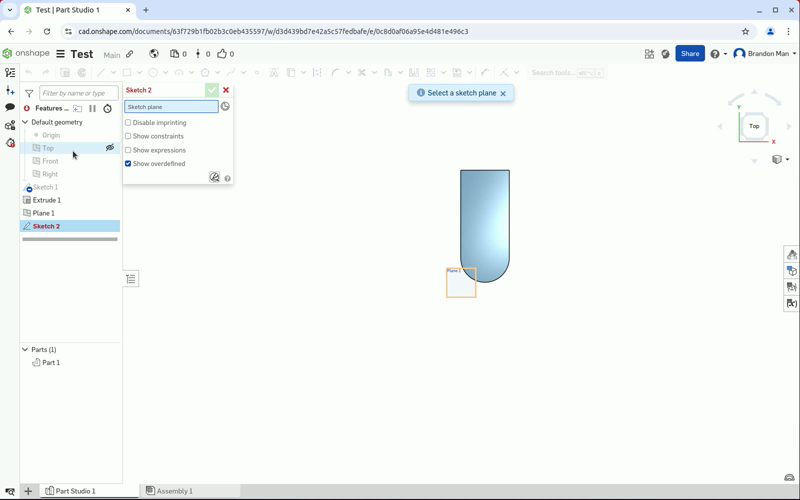
mouse_move(73, 215)
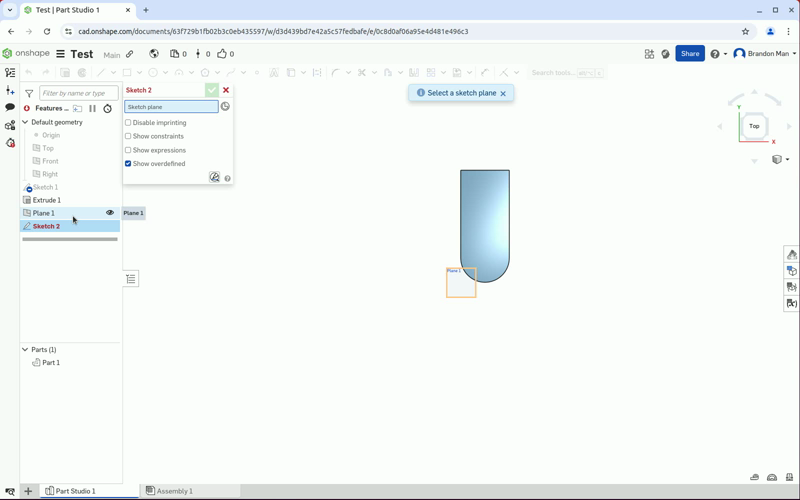
click(73, 215)
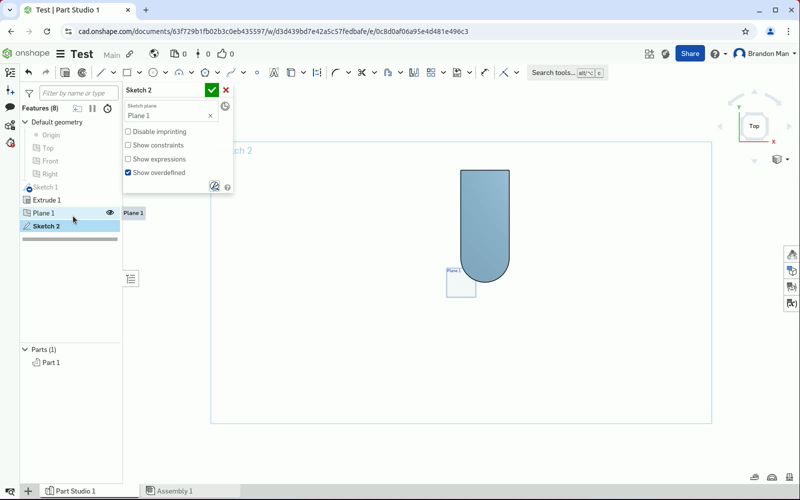
mouse_move(73, 352)
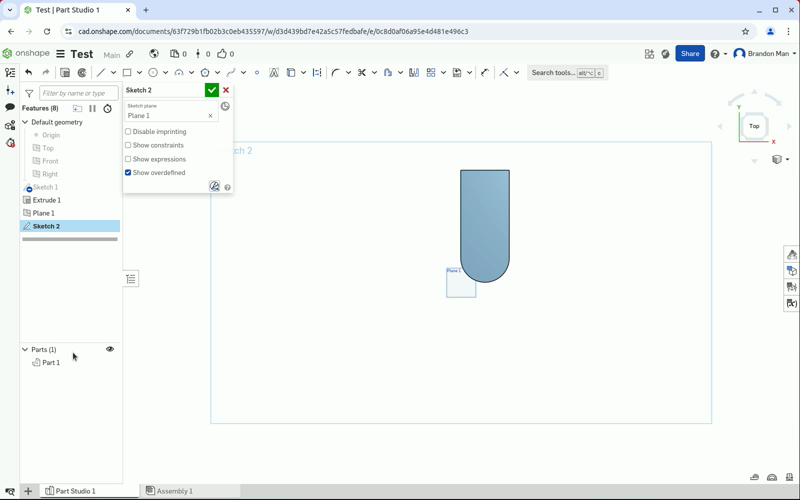
key(y)
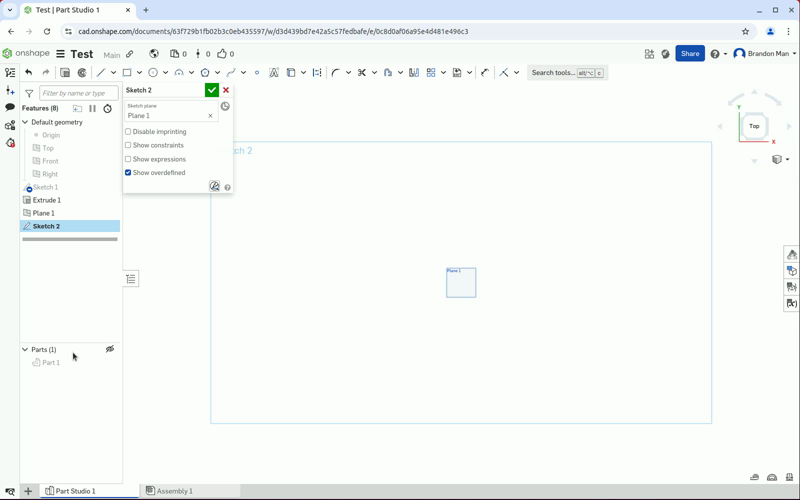
key(c)
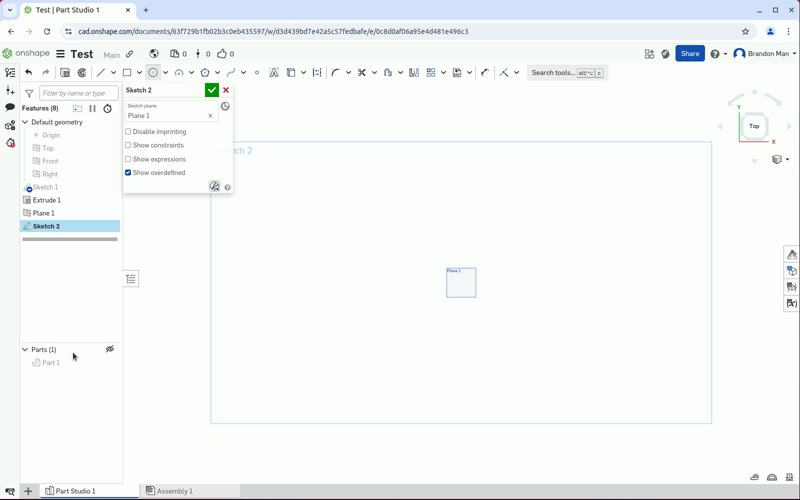
key_down(shift)
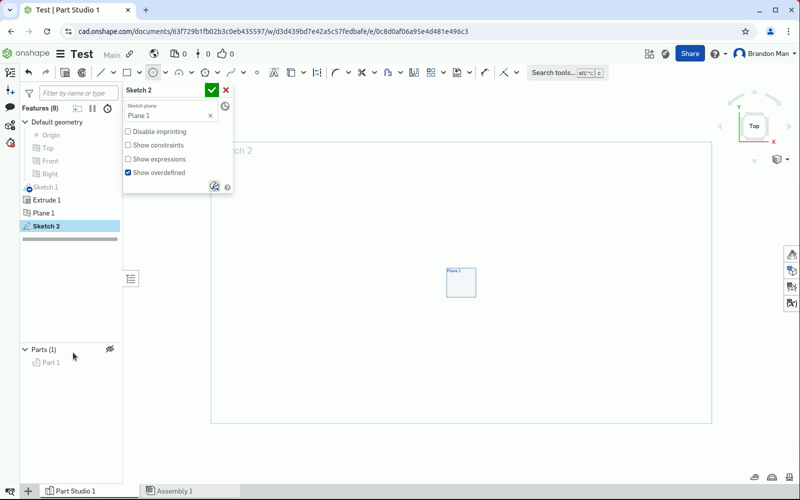
mouse_move(485, 258)
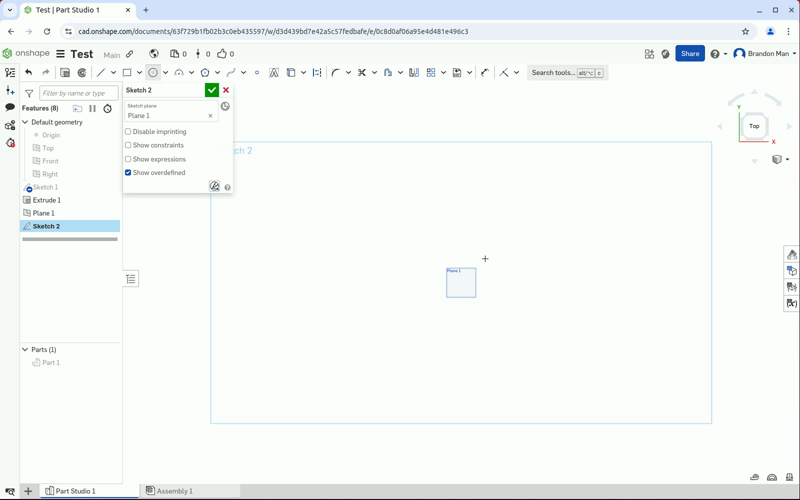
click(485, 258)
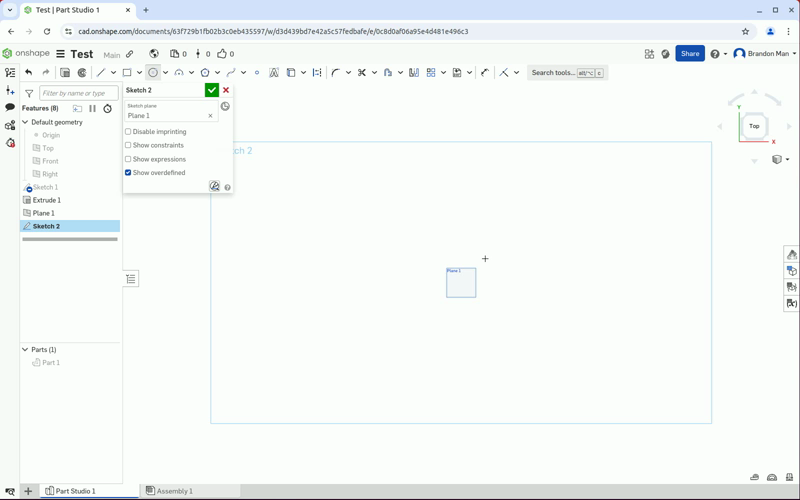
key_up(shift)
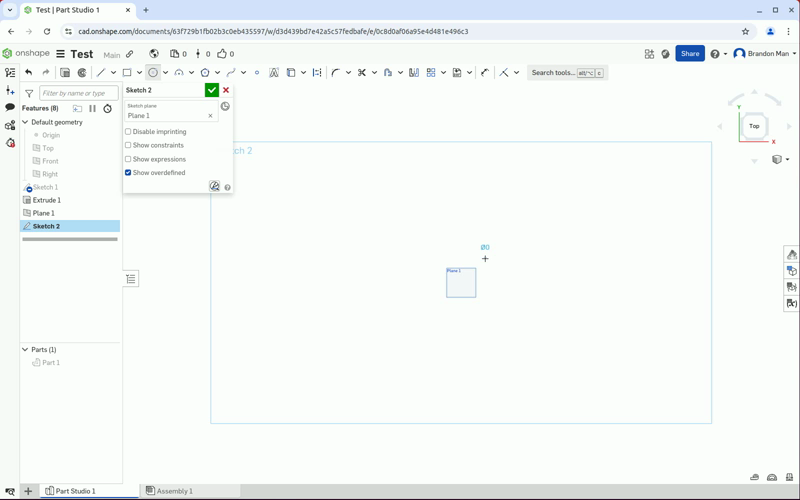
mouse_move(490, 258)
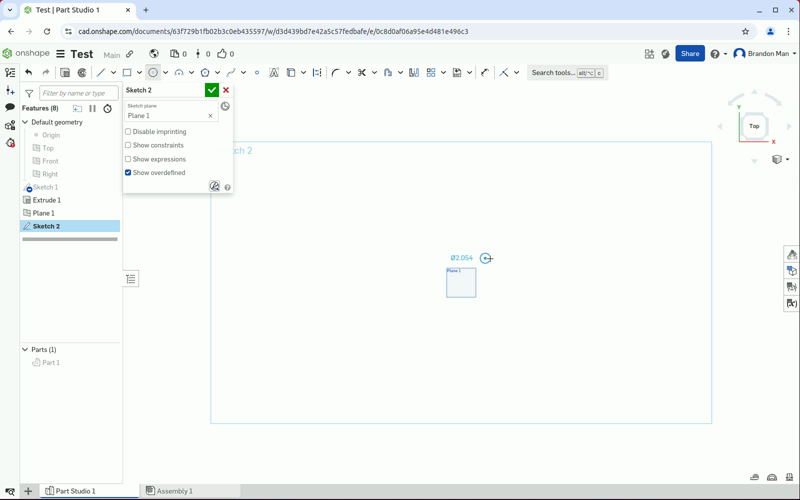
click(490, 258)
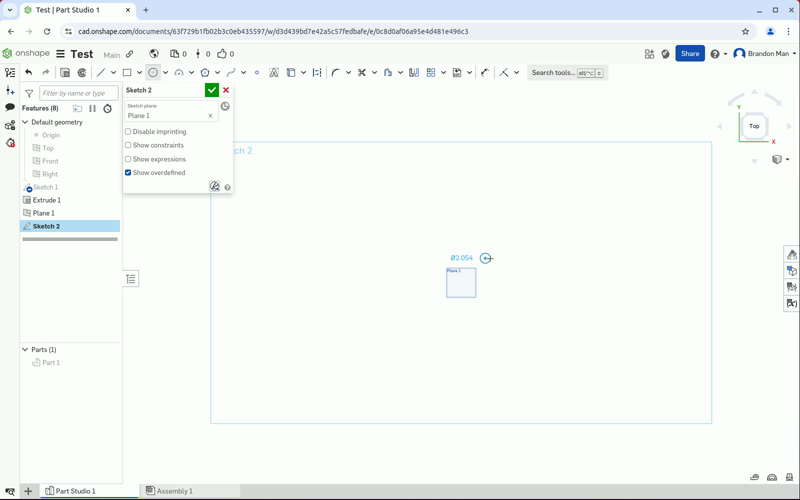
key(esc)
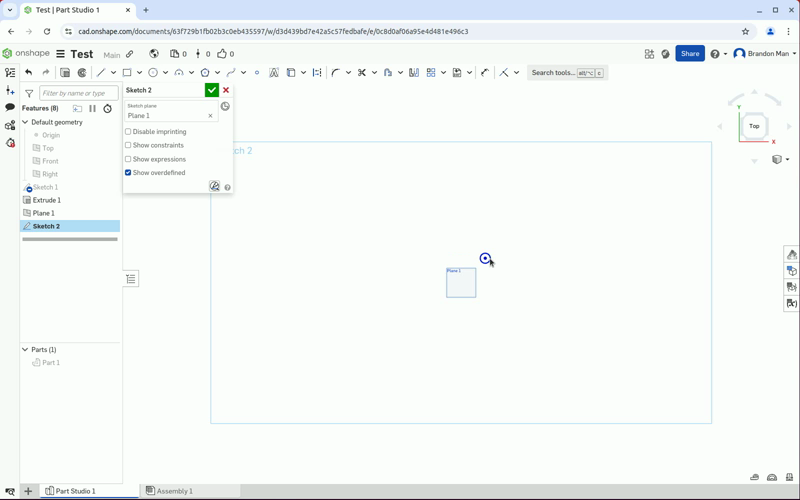
mouse_move(486, 258)
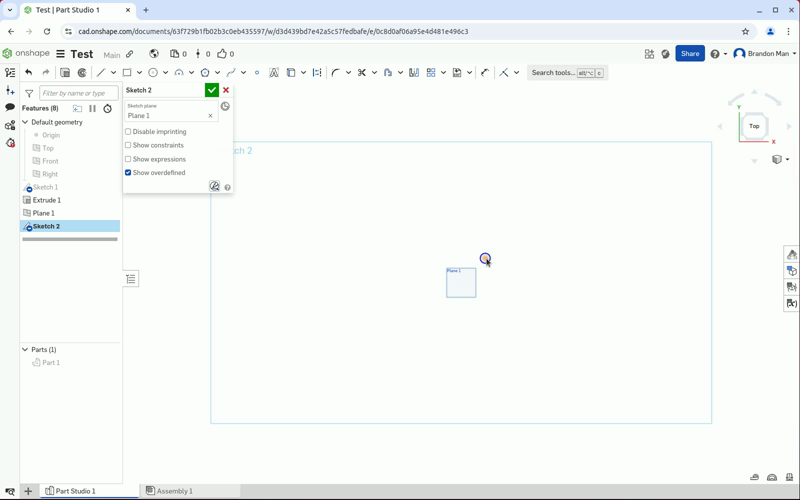
scroll(6)
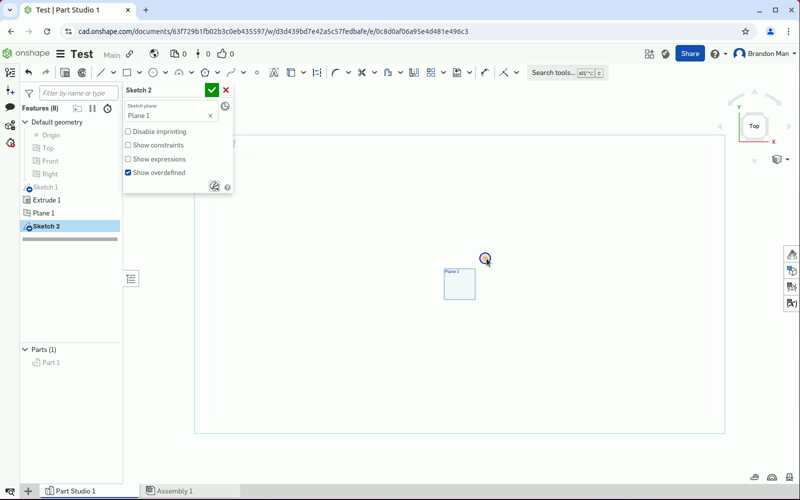
scroll(6)
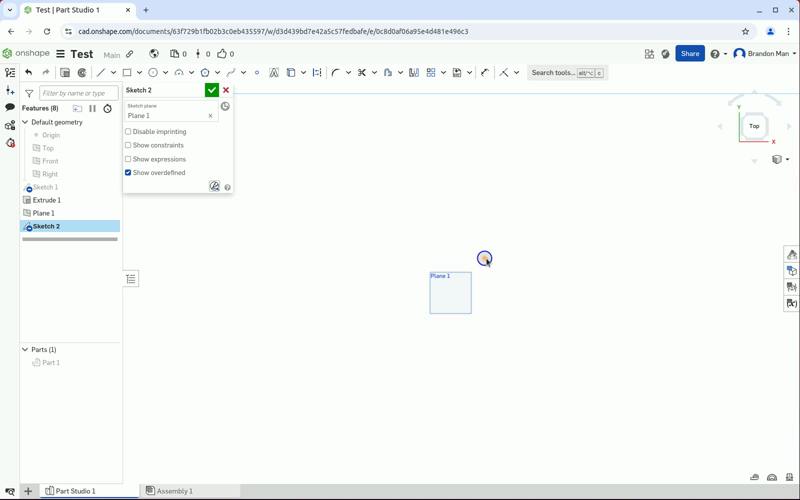
scroll(6)
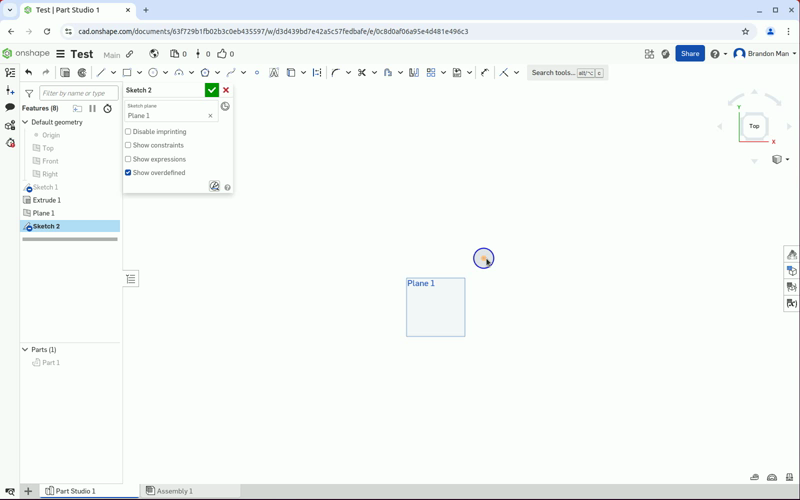
scroll(6)
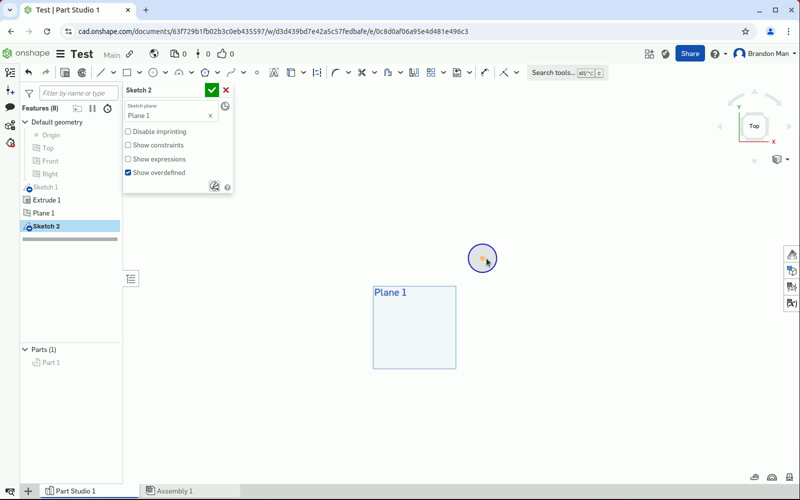
scroll(6)
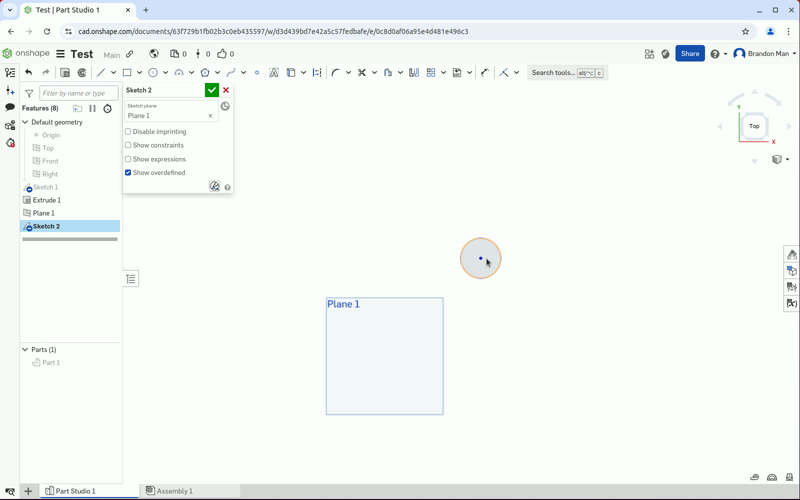
scroll(6)
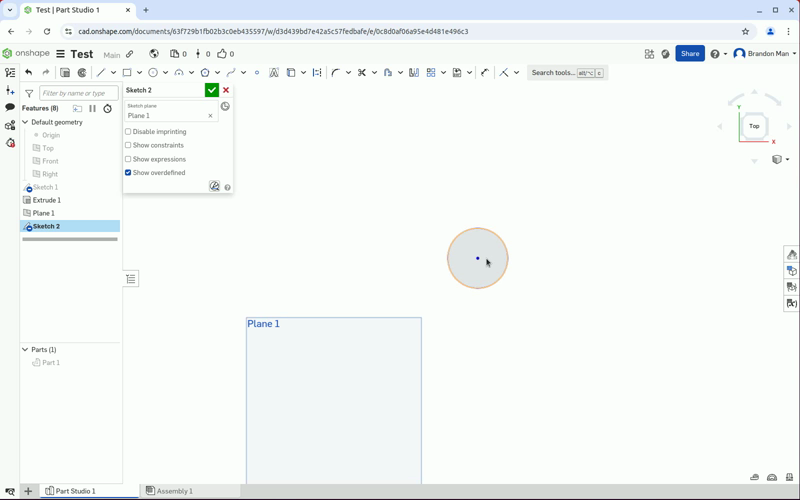
scroll(6)
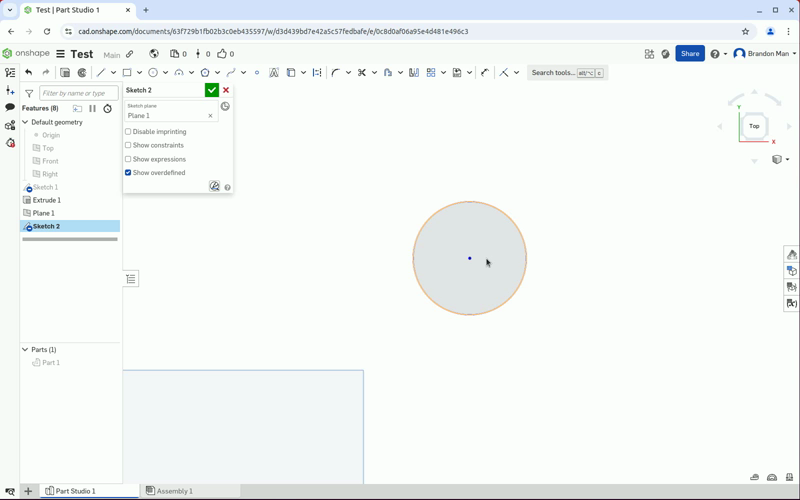
click(486, 258)
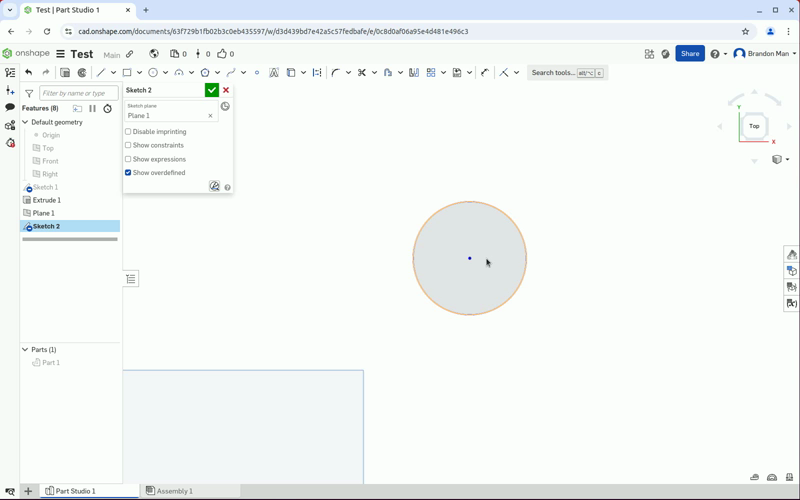
scroll(-6)
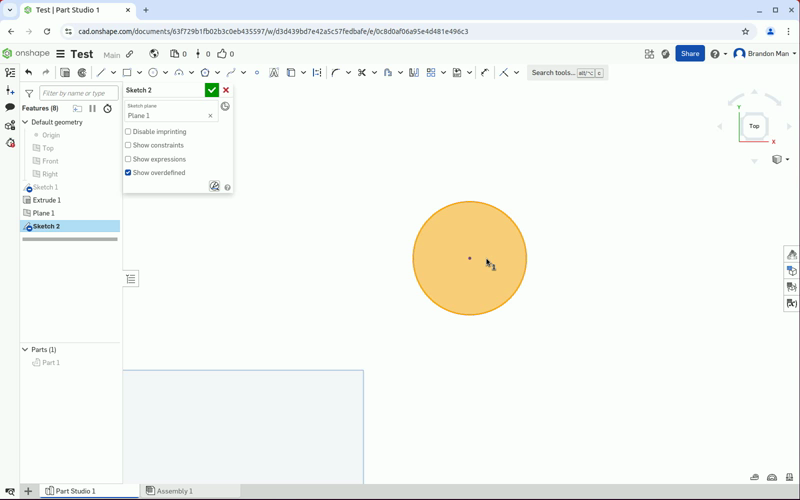
scroll(-6)
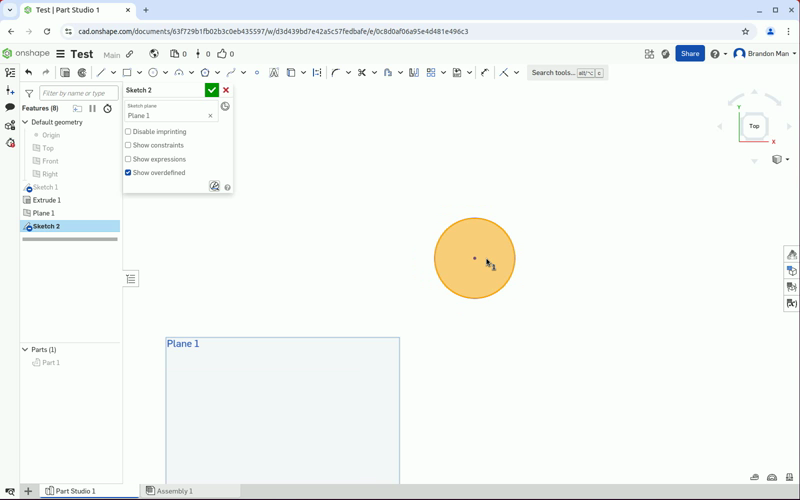
scroll(-6)
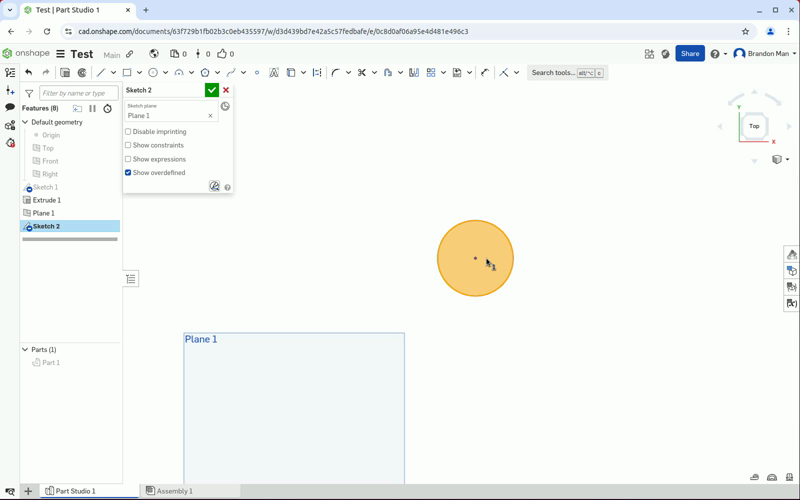
scroll(-6)
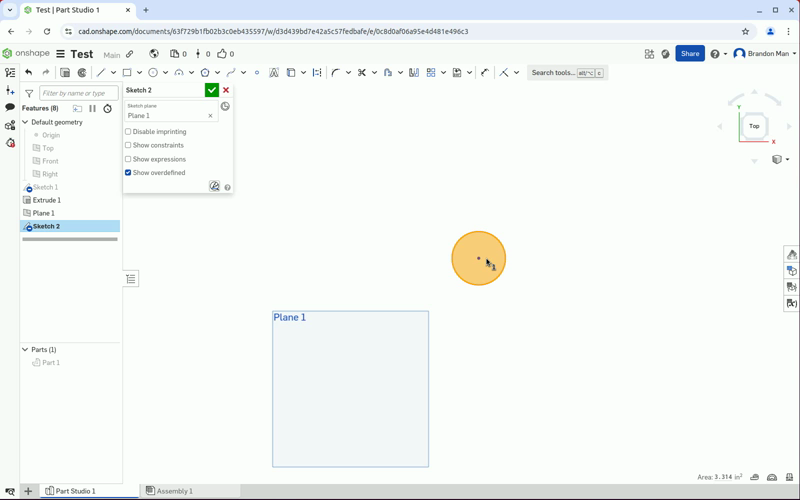
scroll(-6)
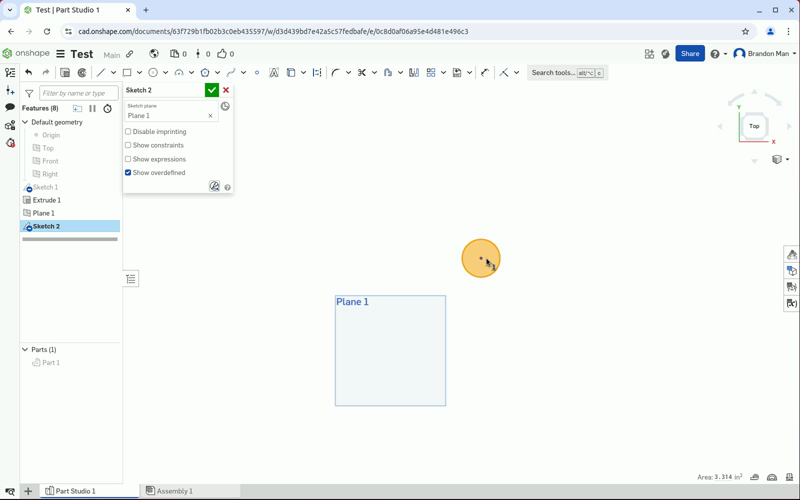
scroll(-6)
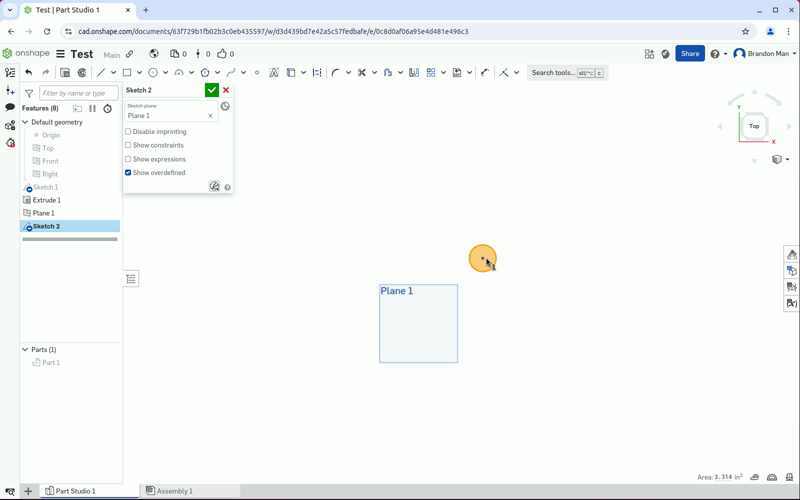
scroll(-6)
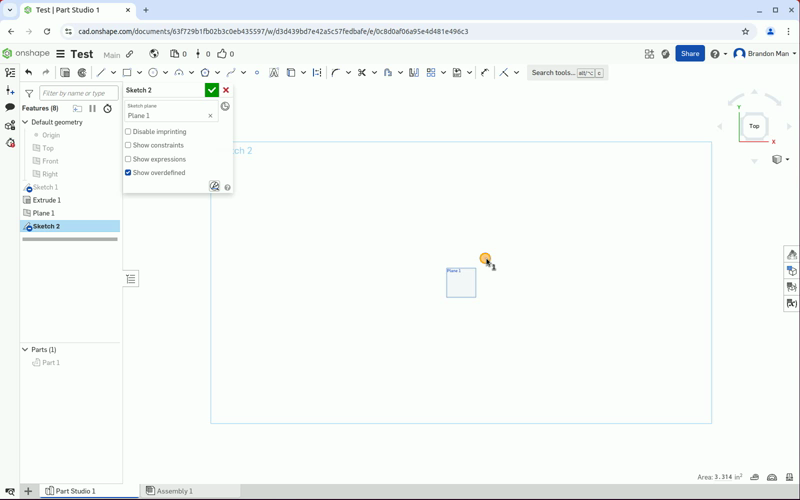
mouse_move(73, 352)
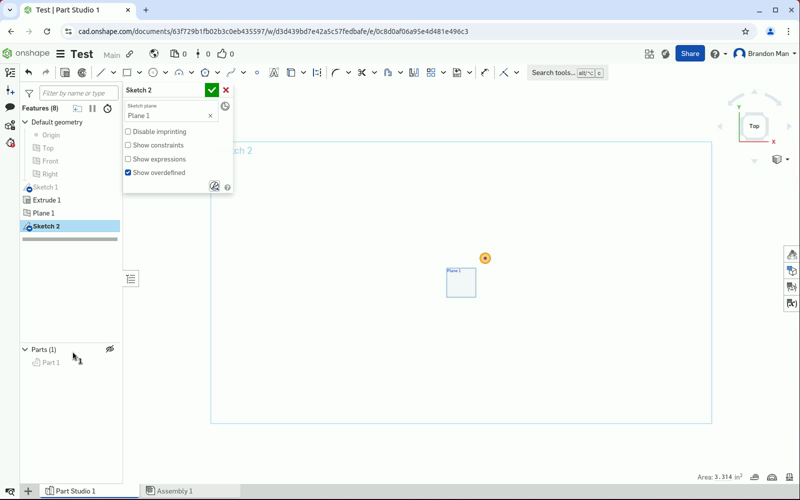
key(shift+y)
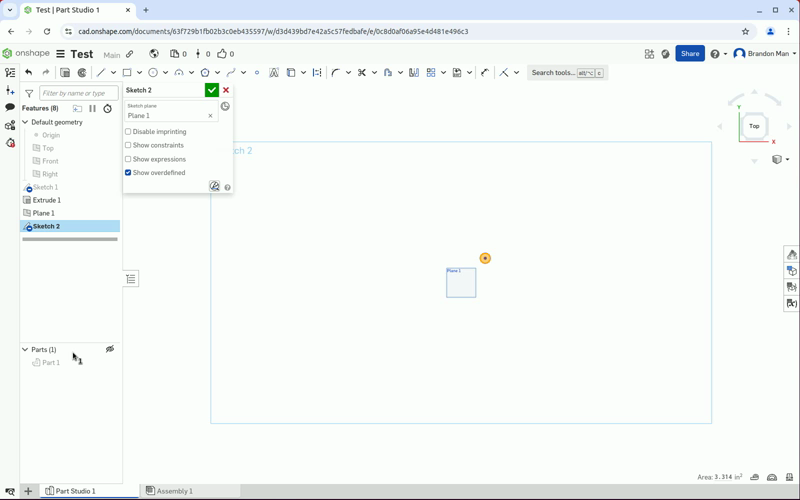
key(shift+e)
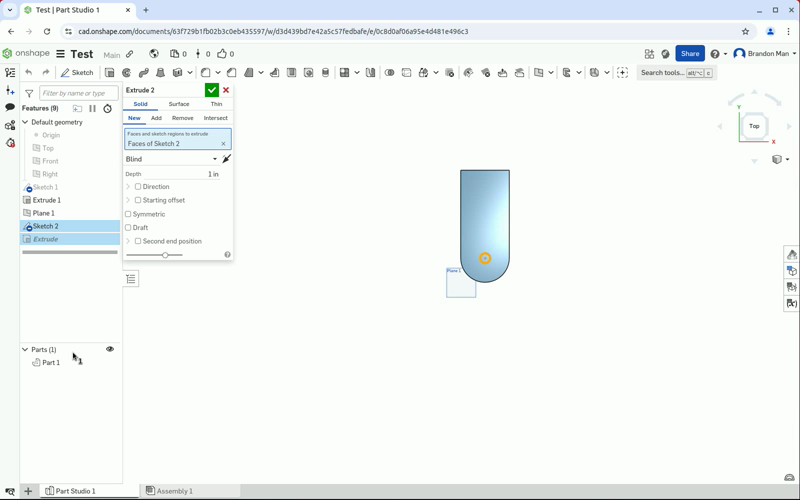
mouse_move(143, 106)
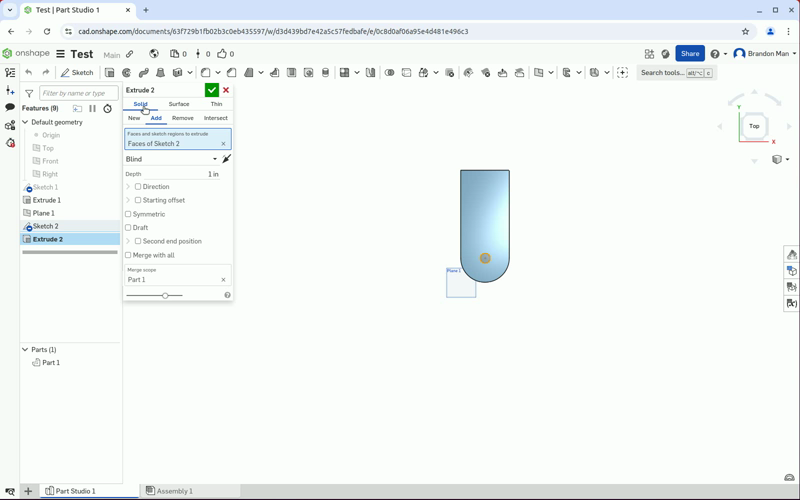
click(143, 106)
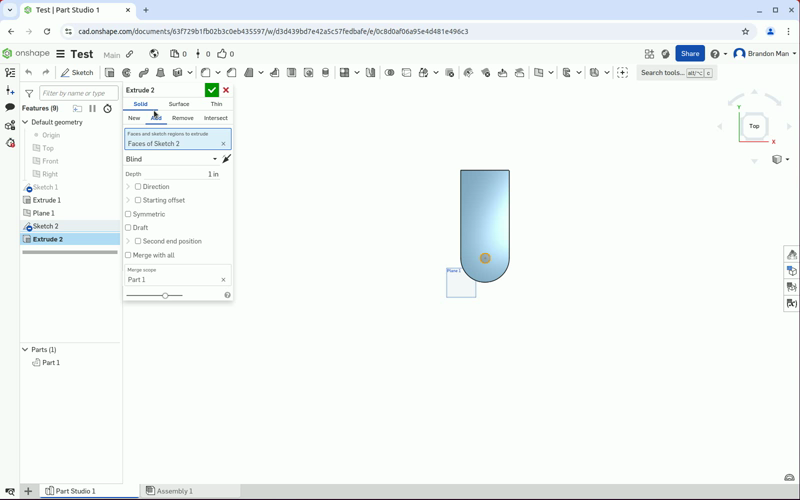
mouse_move(186, 120)
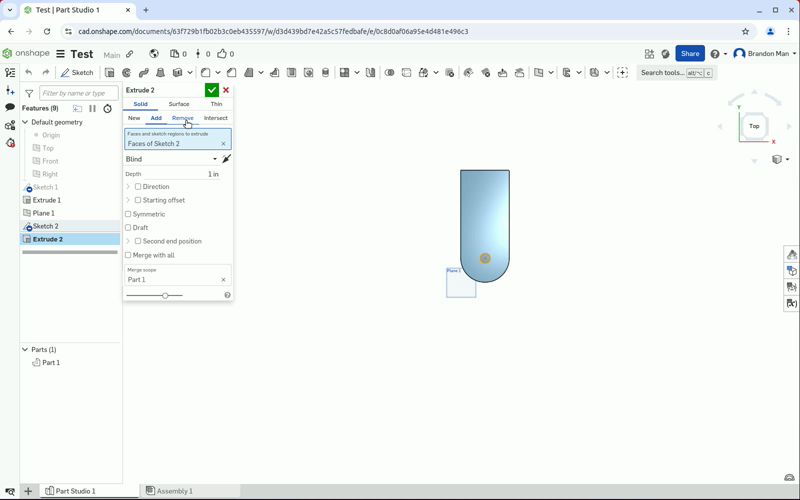
click(186, 120)
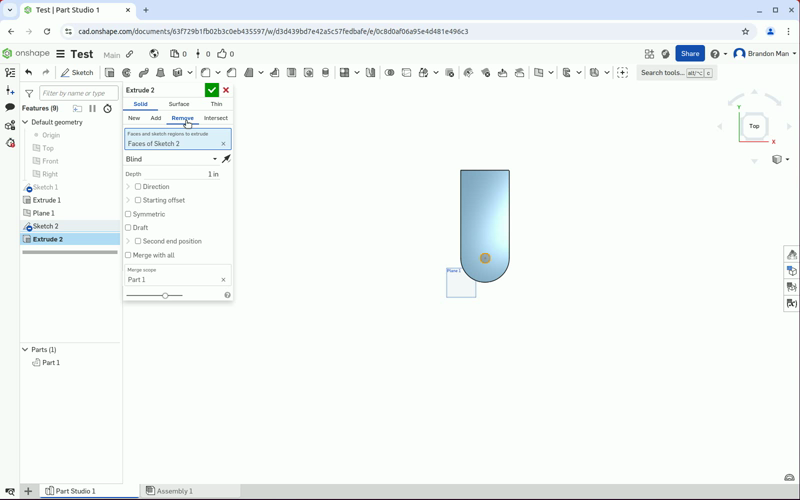
key(tab, 4)
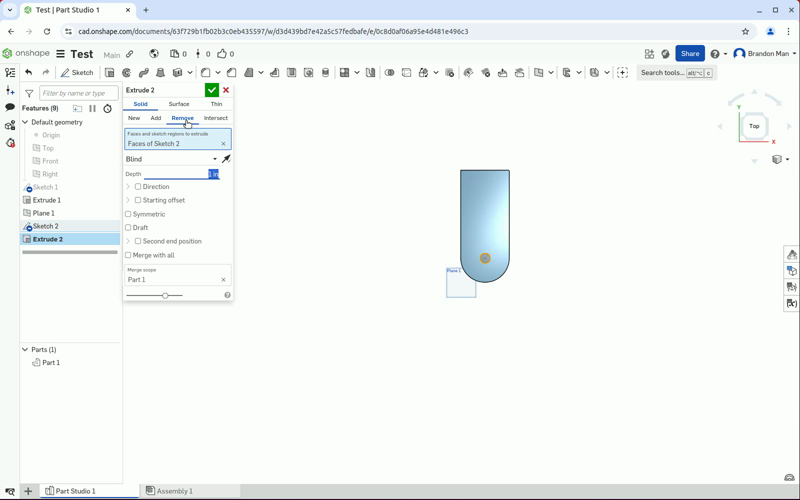
text(2.648)
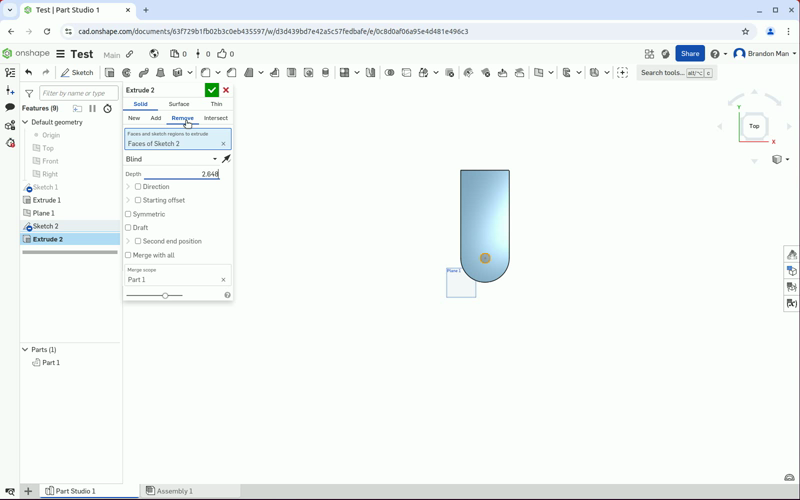
key(tab, 6)
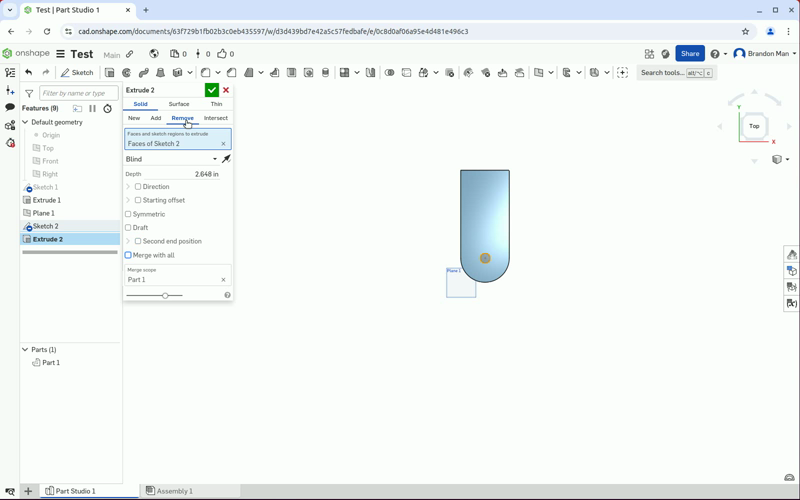
key(space)
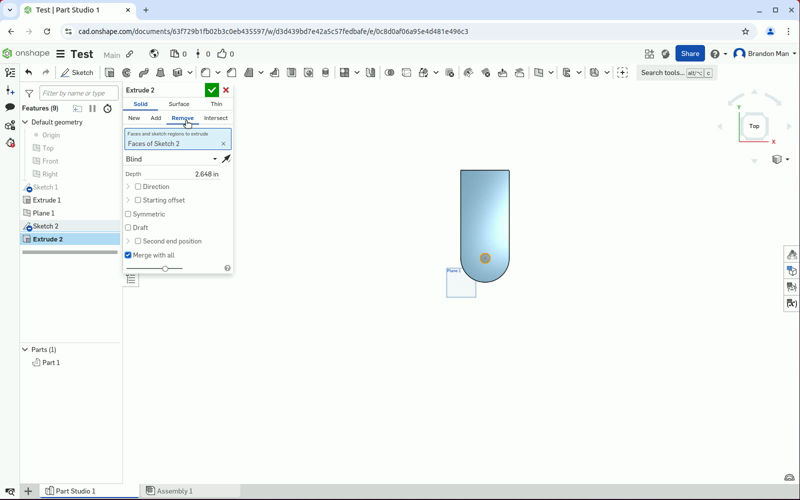
key(enter)
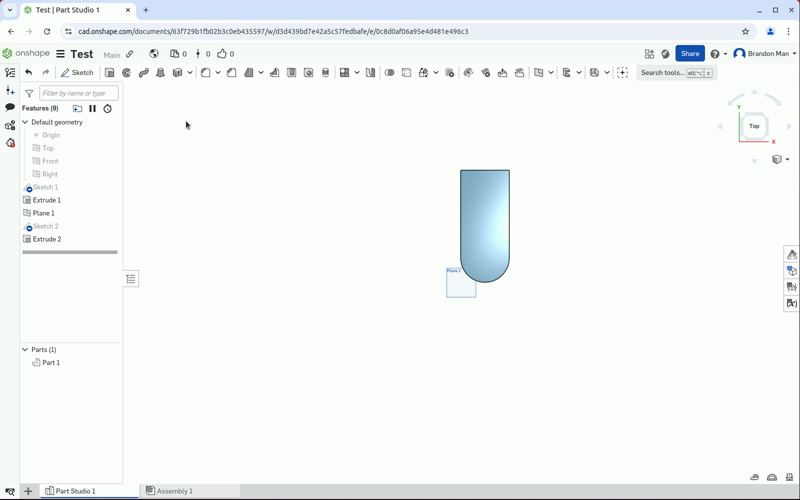
key(shift+h)
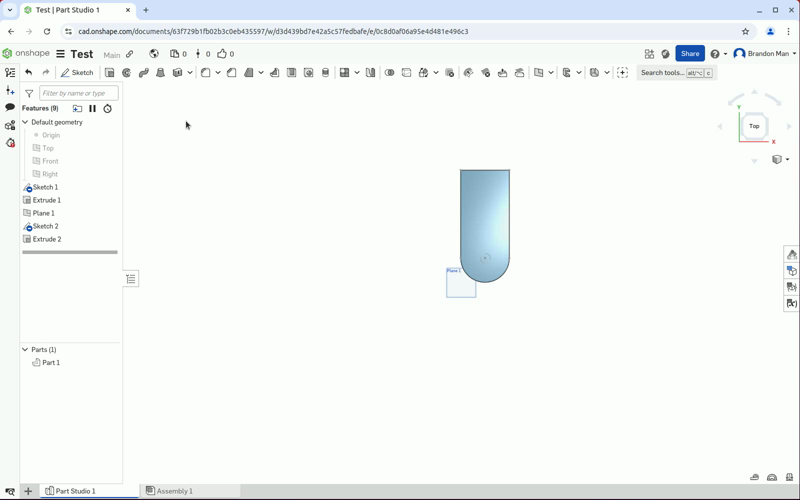
key(shift+h)
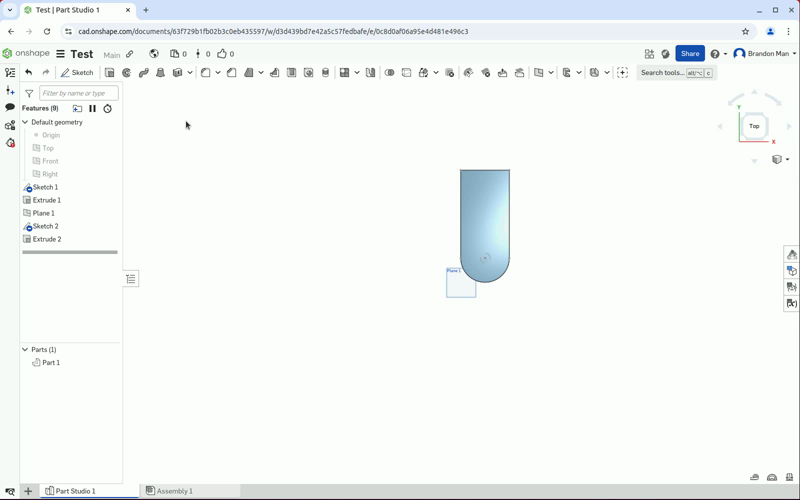
key(shift+7)
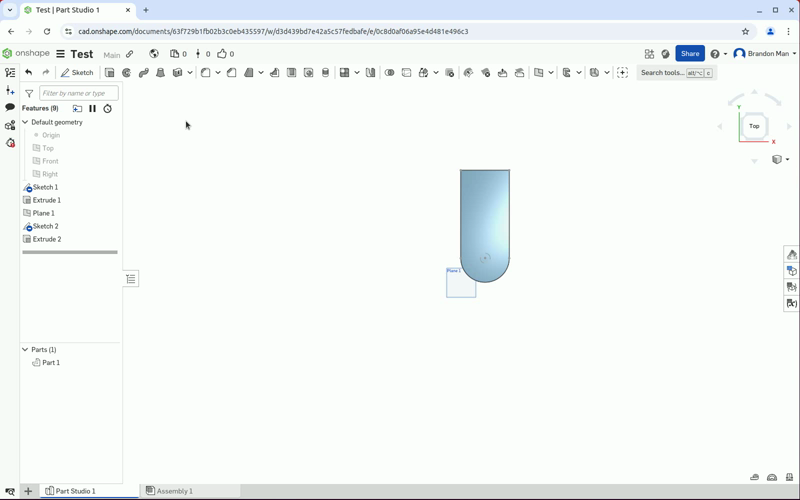
key(up, 3)
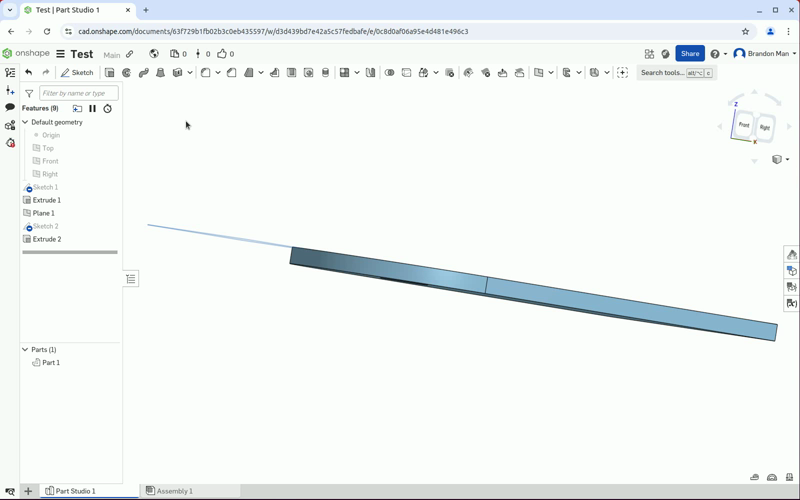
key(left, 3)
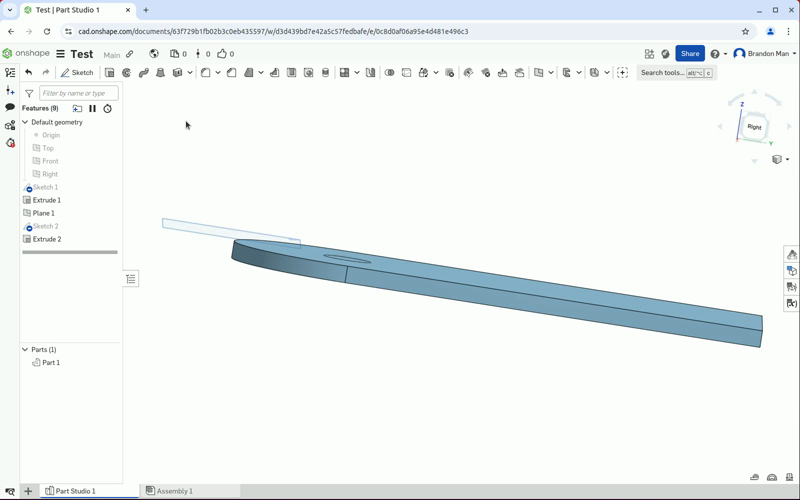
key(right, 3)
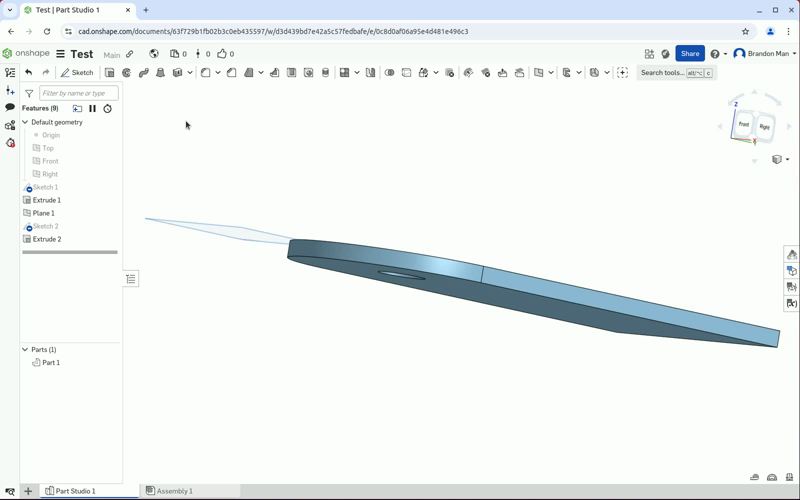
key(down, 3)
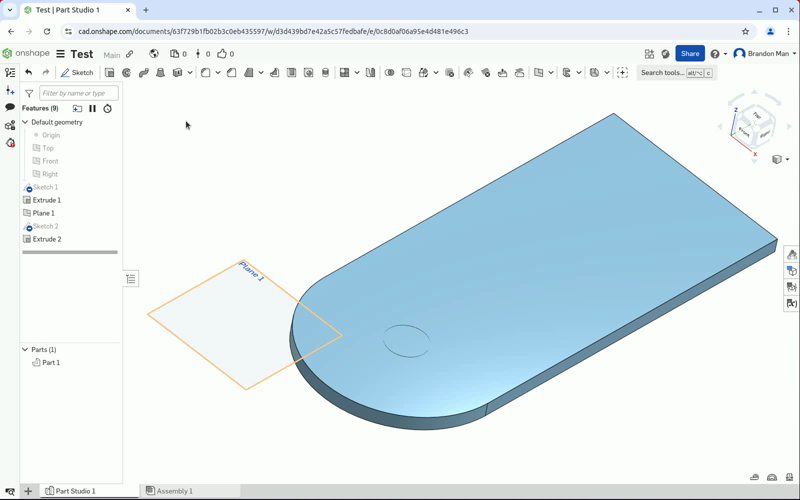
mouse_move(73, 189)
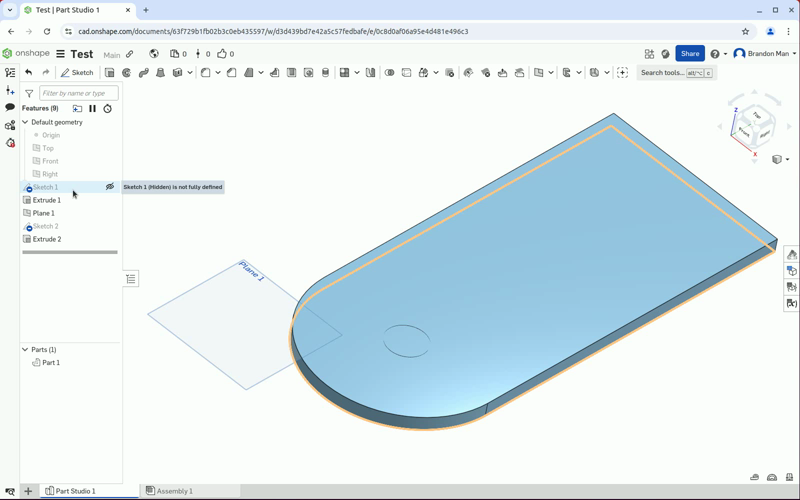
click(73, 189)